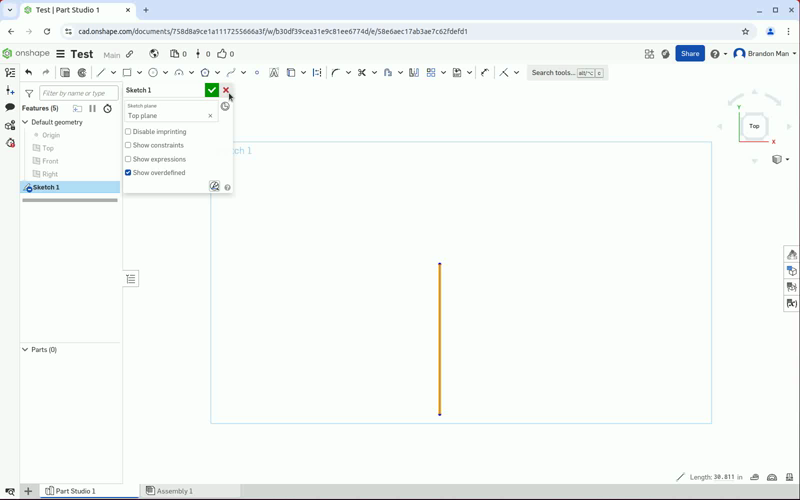
key(shift+h)
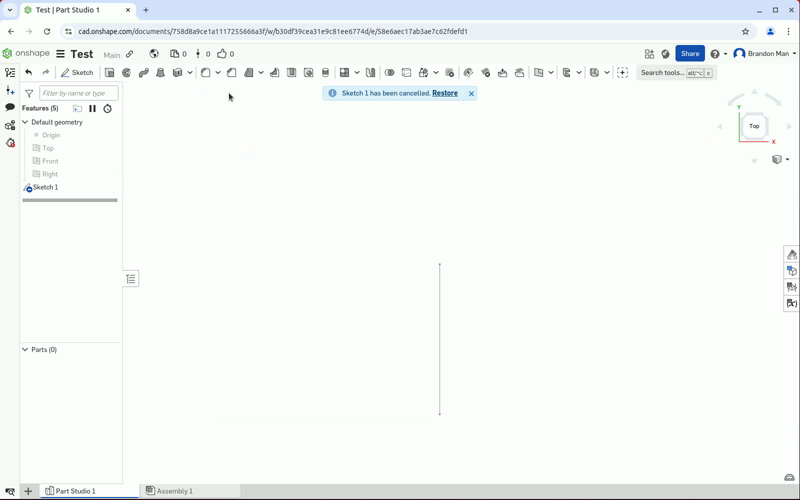
key(shift+s)
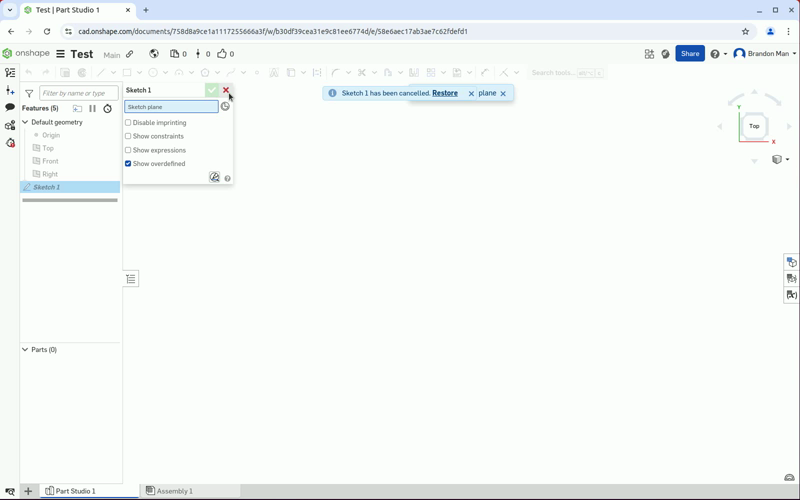
mouse_move(73, 150)
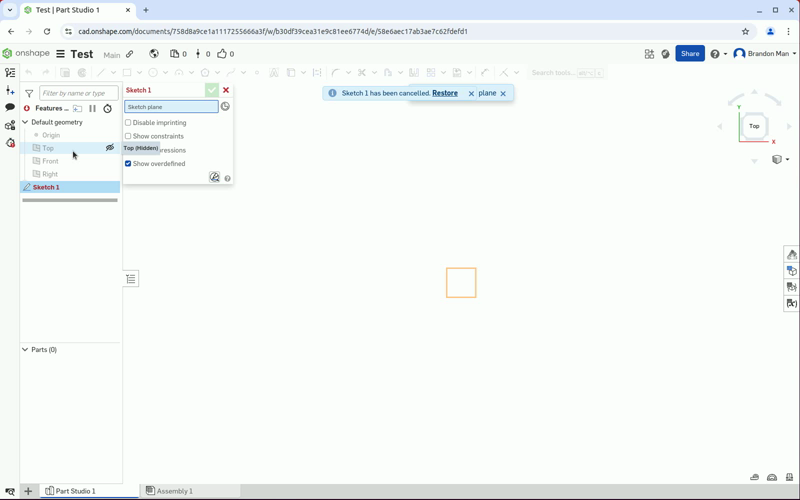
click(73, 150)
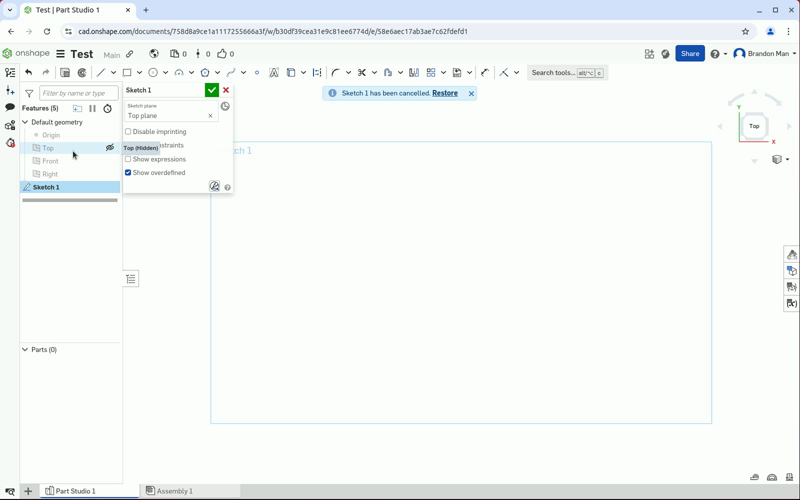
mouse_move(73, 352)
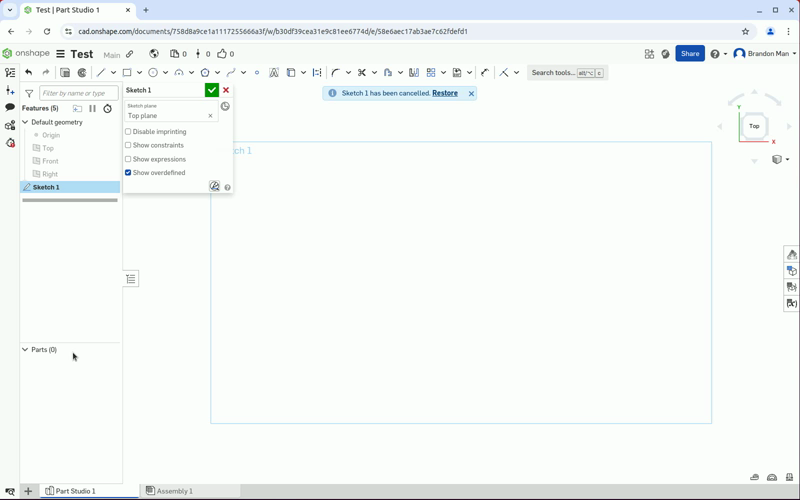
key(y)
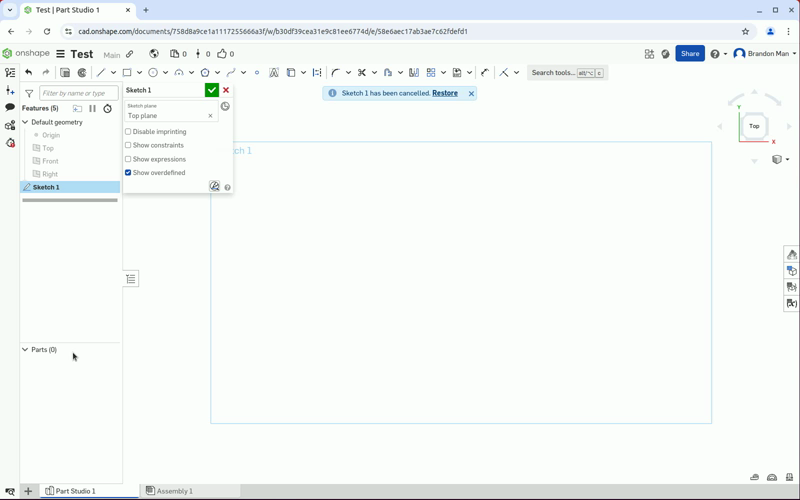
key(l)
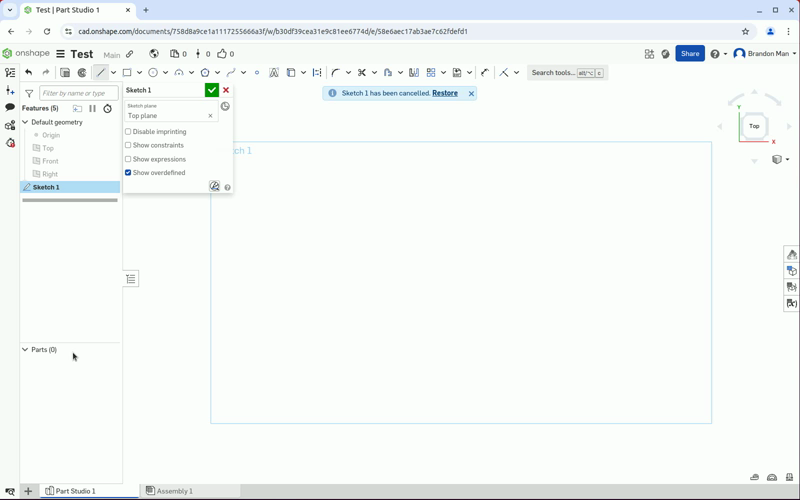
key_down(shift)
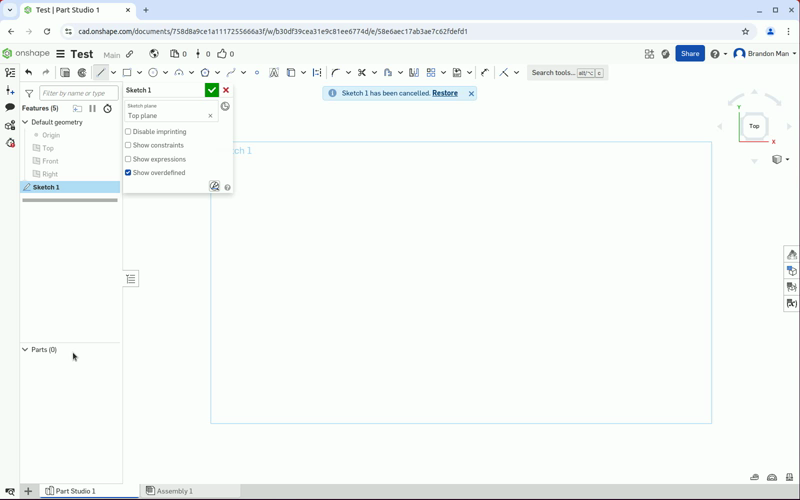
mouse_move(386, 356)
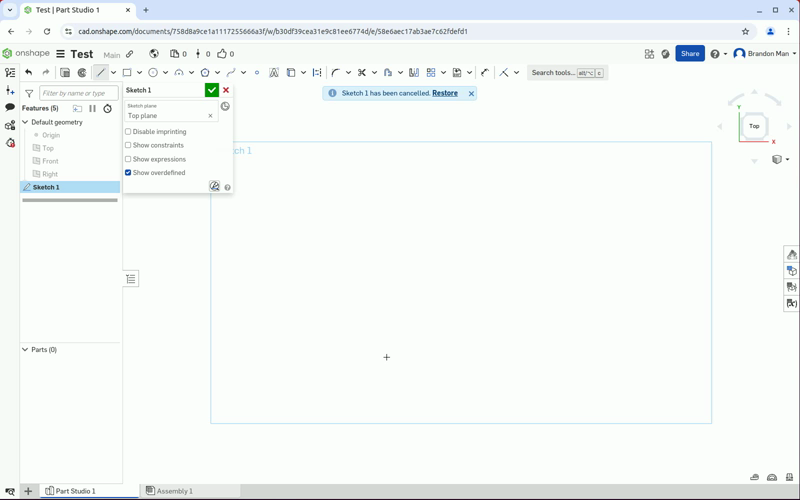
click(386, 356)
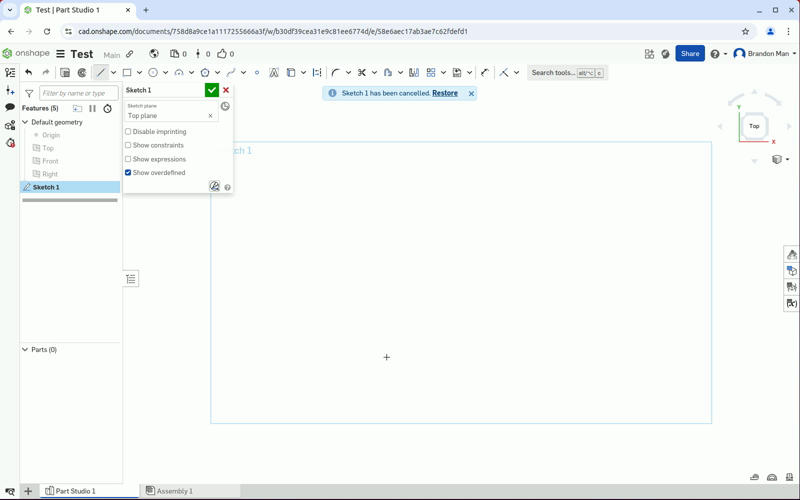
key_up(shift)
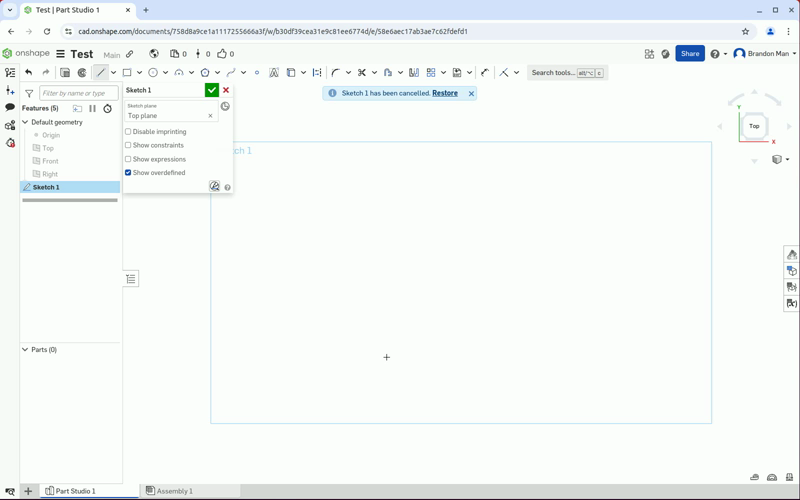
key_down(shift)
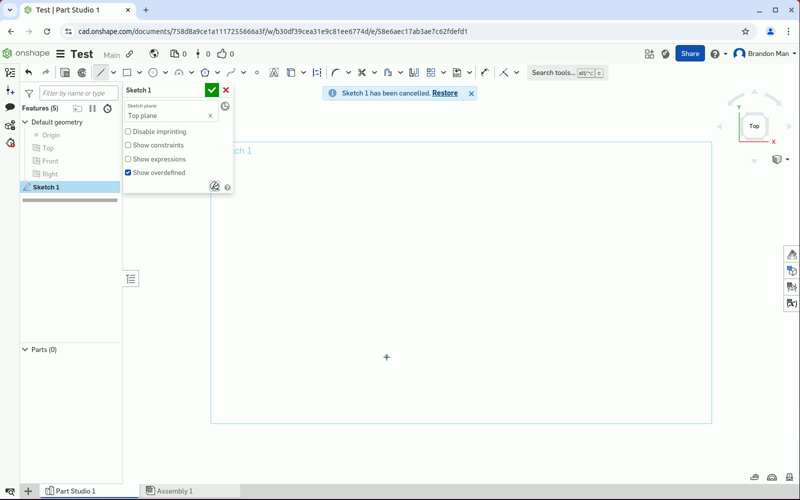
mouse_move(417, 356)
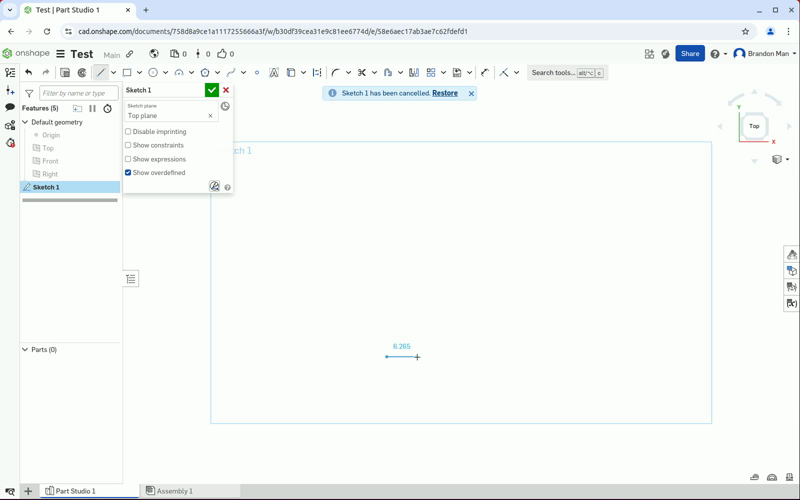
mouse_move(407, 356)
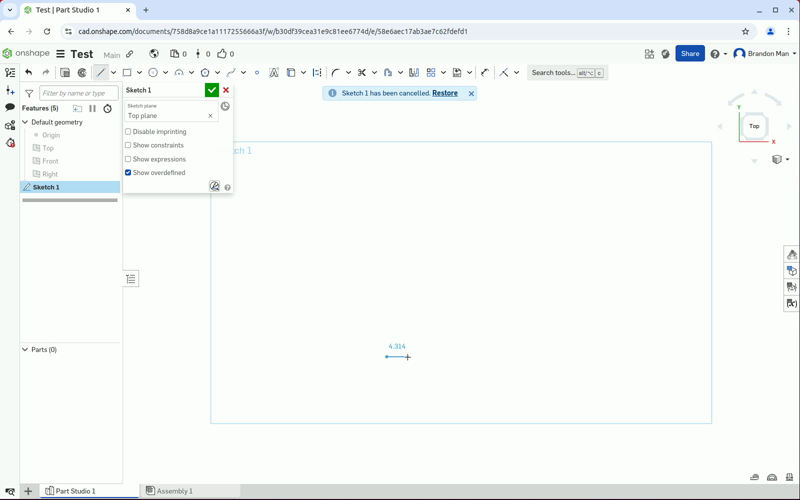
click(407, 356)
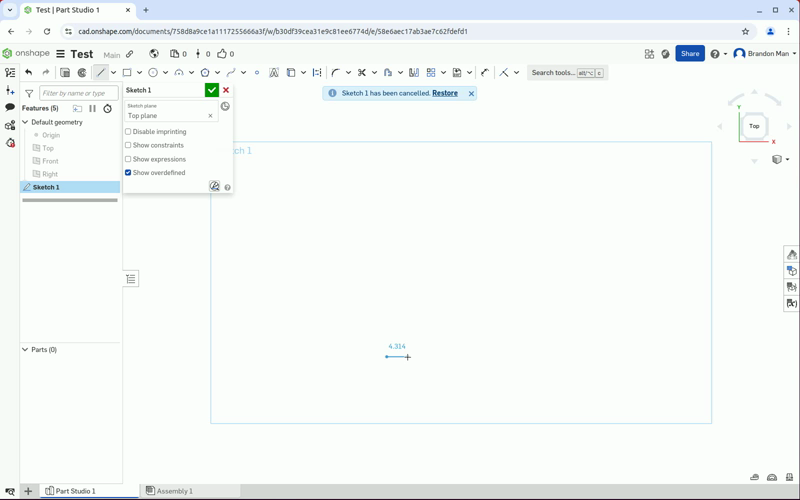
key_up(shift)
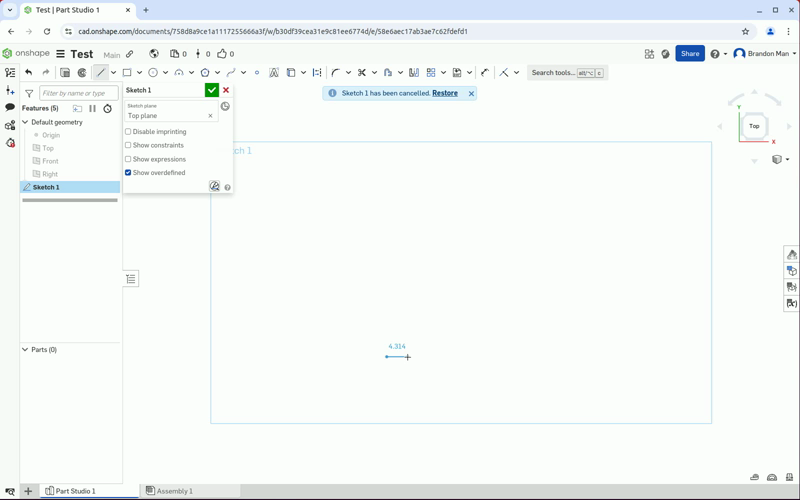
key_down(shift)
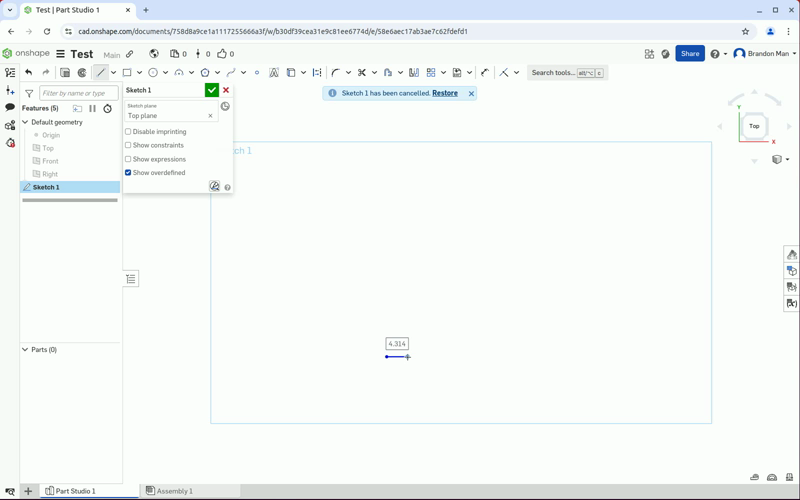
mouse_move(437, 356)
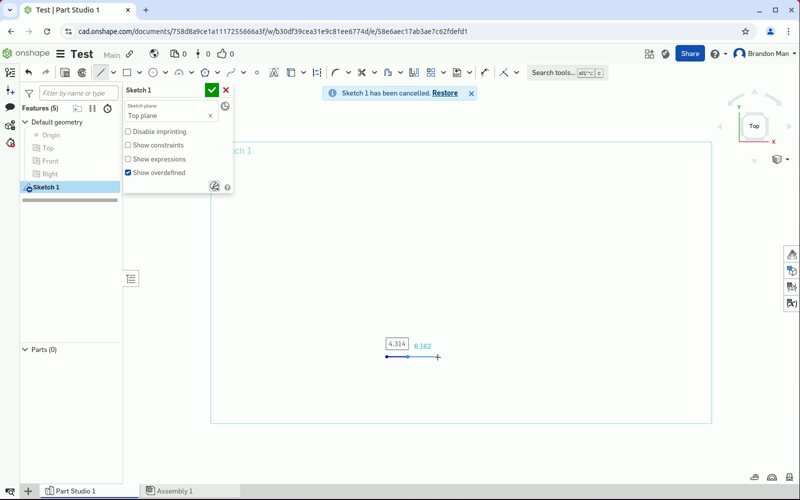
mouse_move(407, 340)
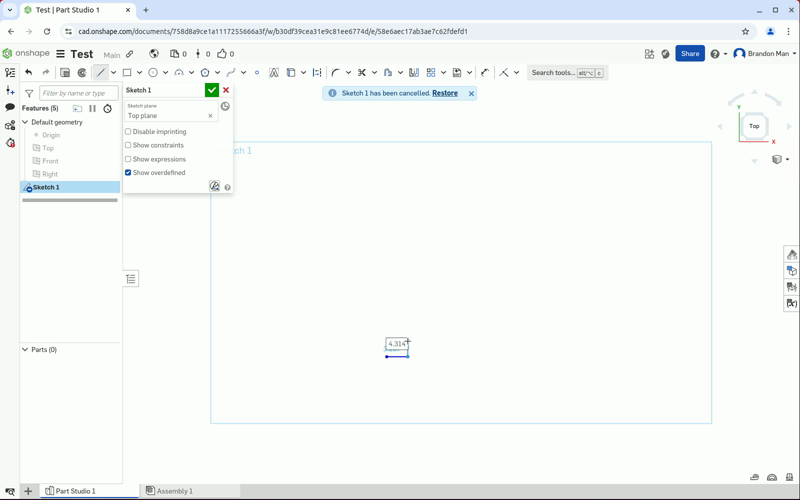
click(407, 340)
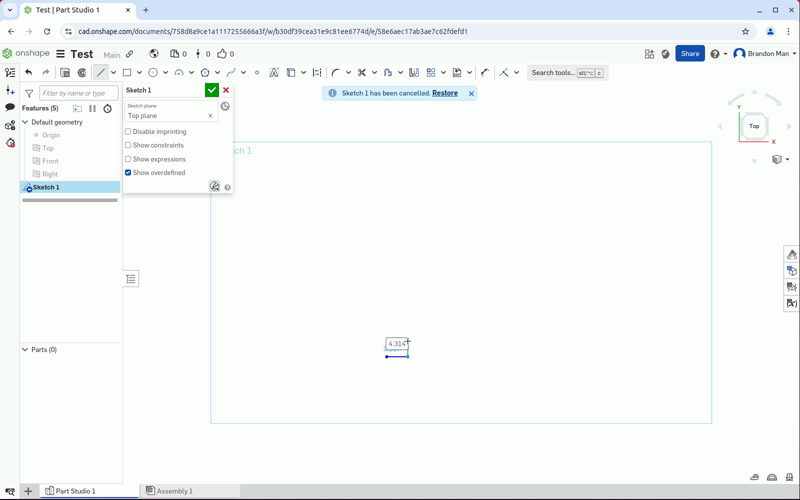
key_up(shift)
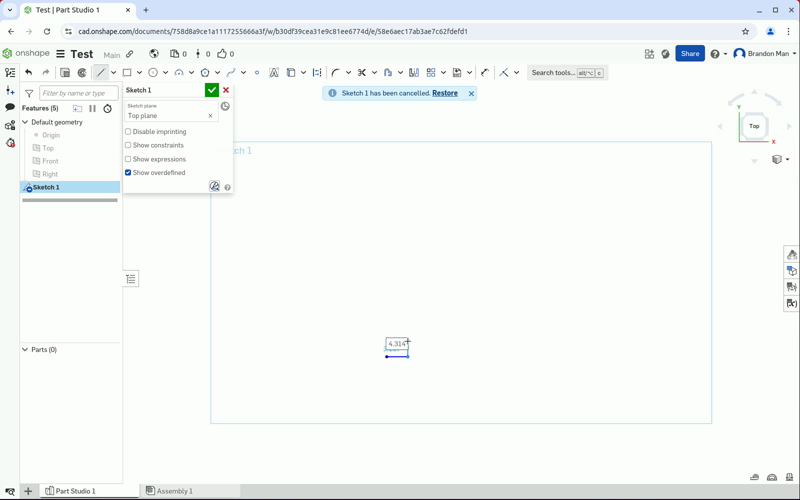
key_down(shift)
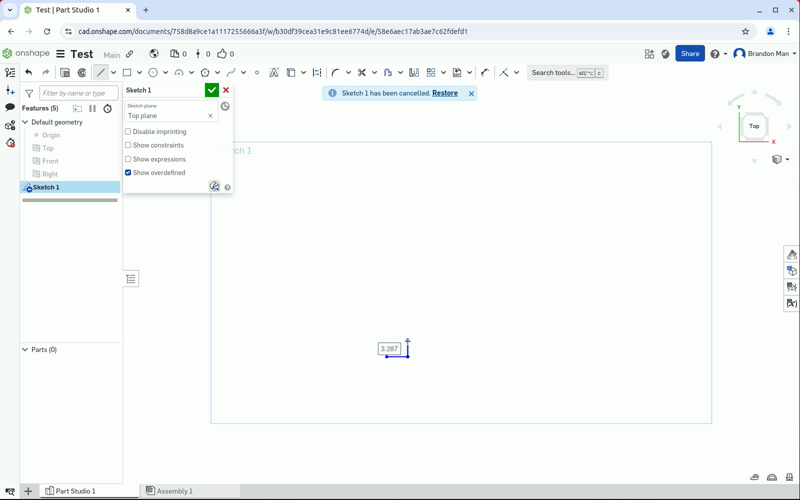
mouse_move(437, 340)
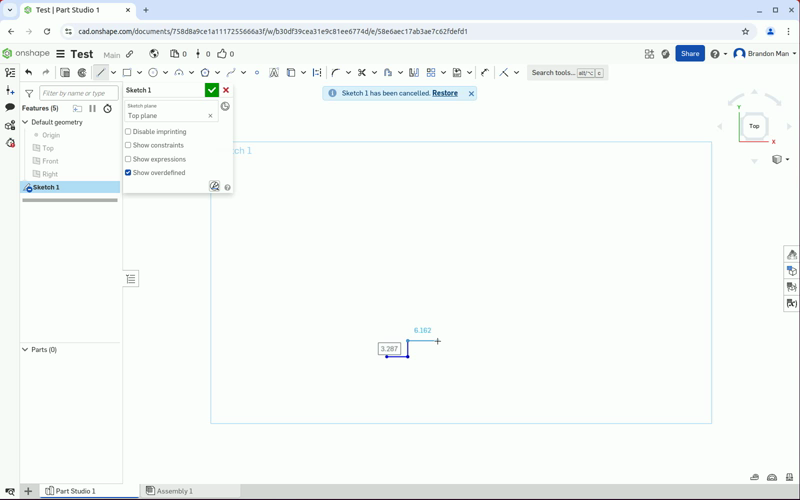
mouse_move(386, 340)
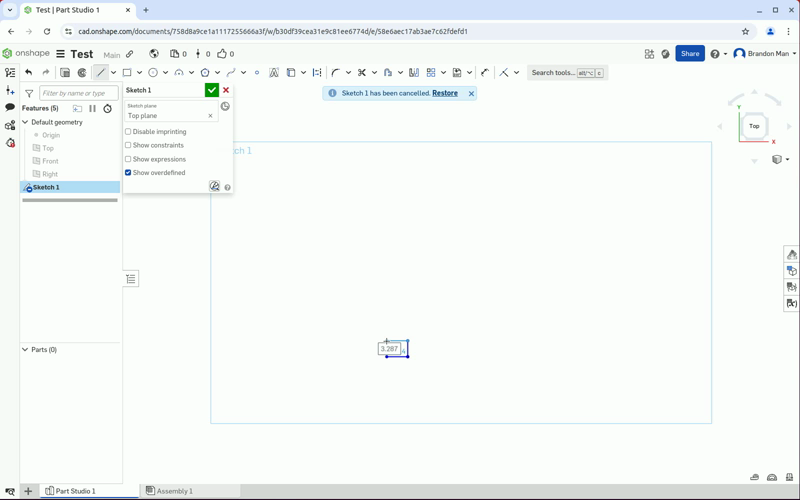
click(386, 340)
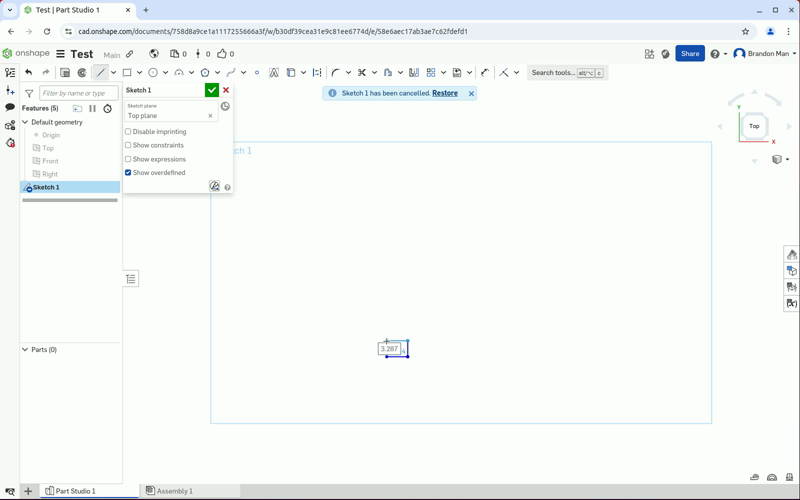
key_up(shift)
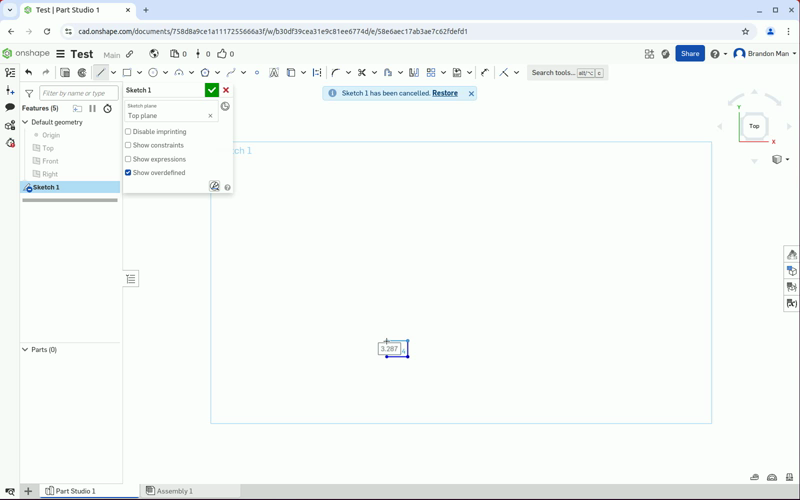
mouse_move(417, 340)
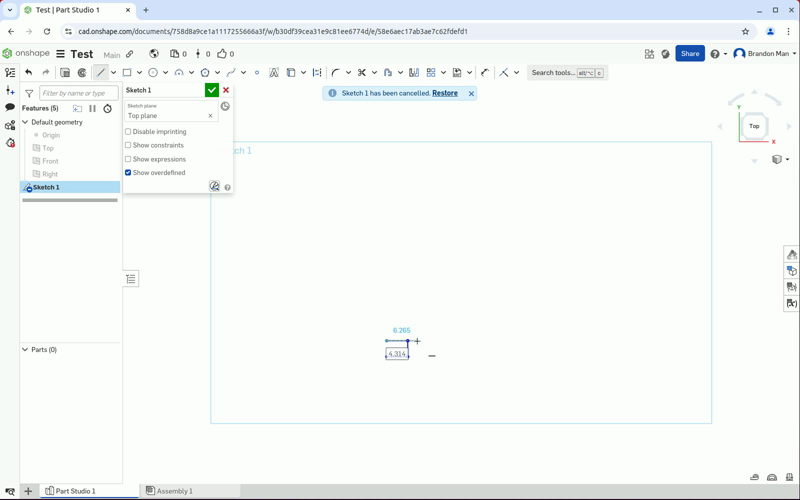
key_down(shift)
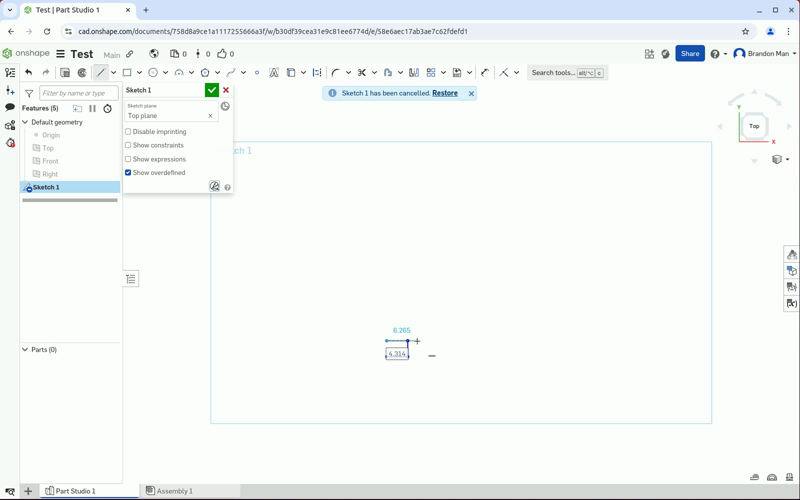
mouse_move(386, 356)
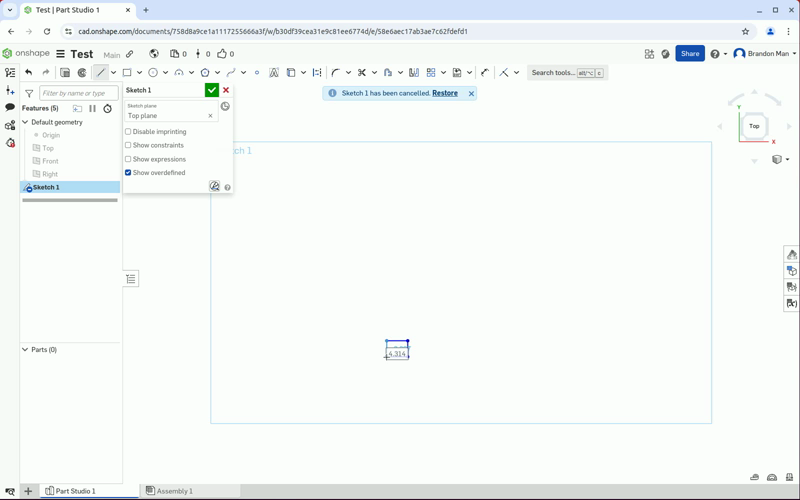
key_up(shift)
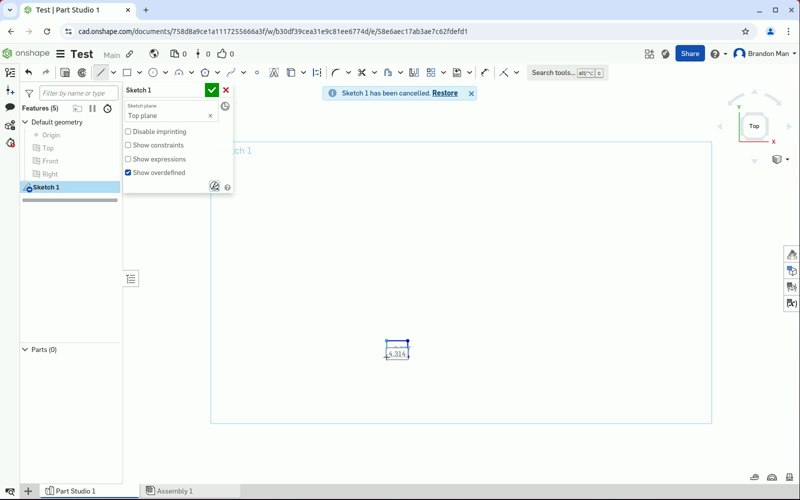
click(386, 356)
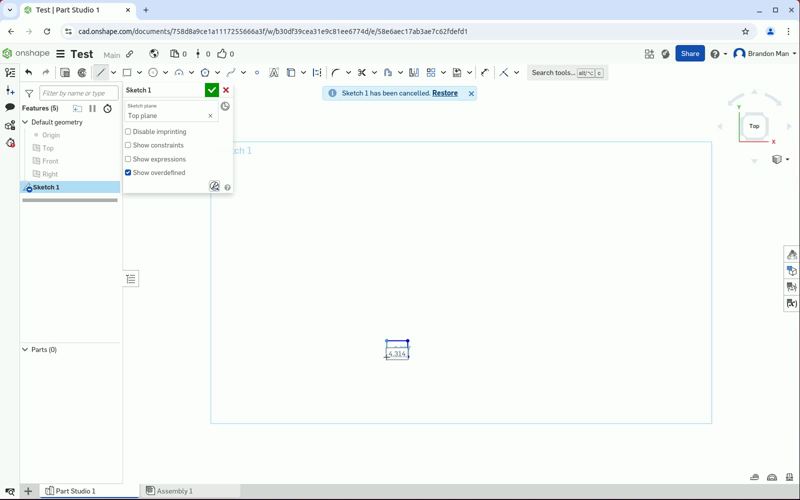
key(esc)
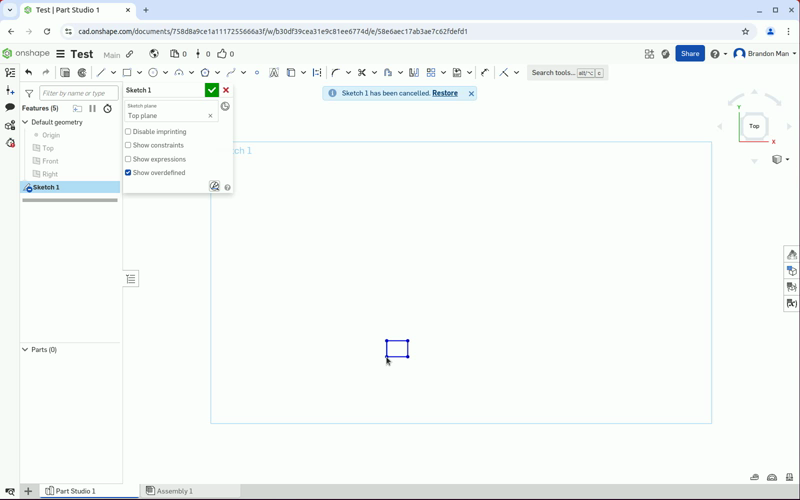
mouse_move(395, 346)
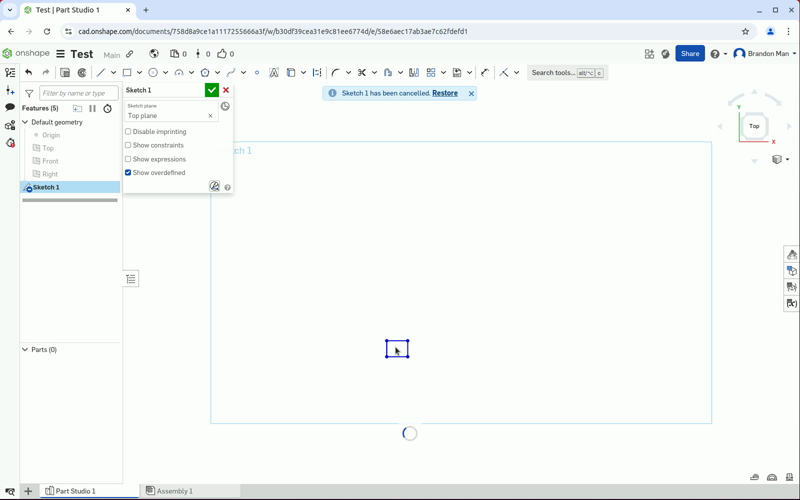
scroll(6)
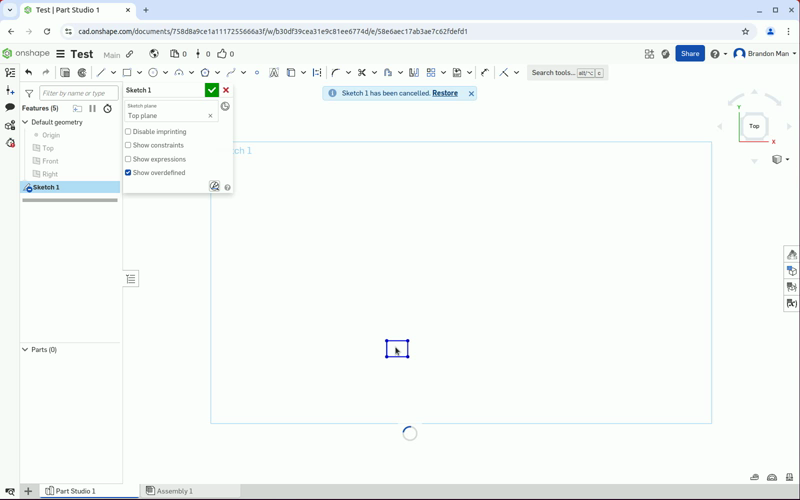
scroll(6)
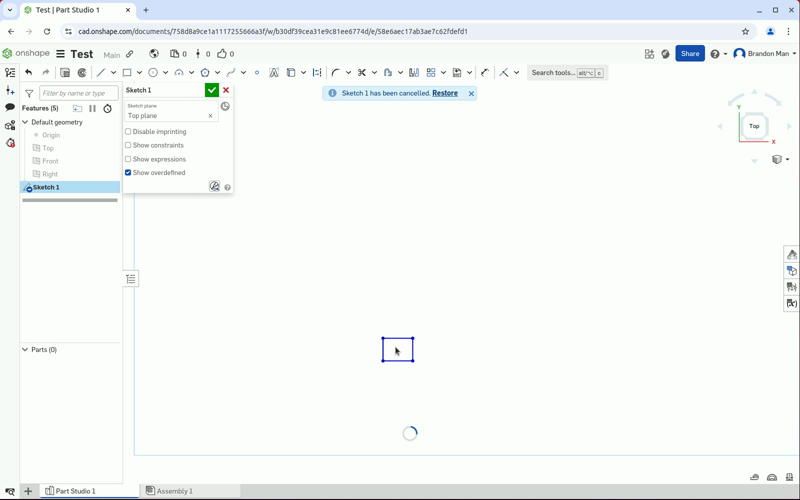
scroll(6)
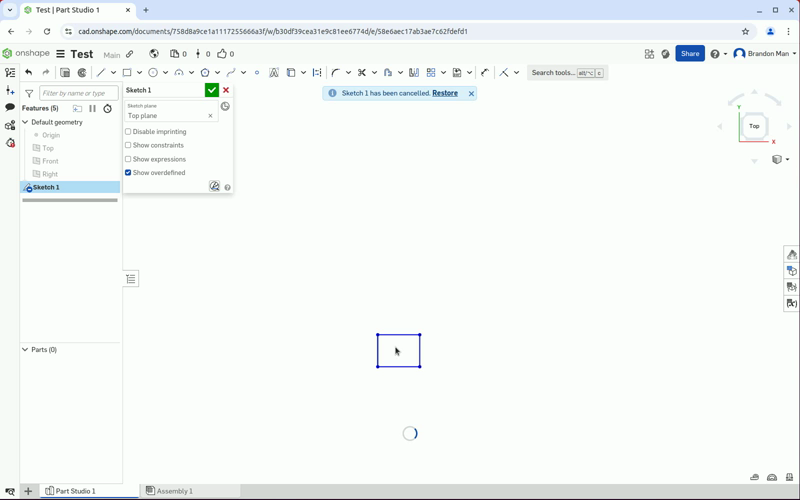
scroll(6)
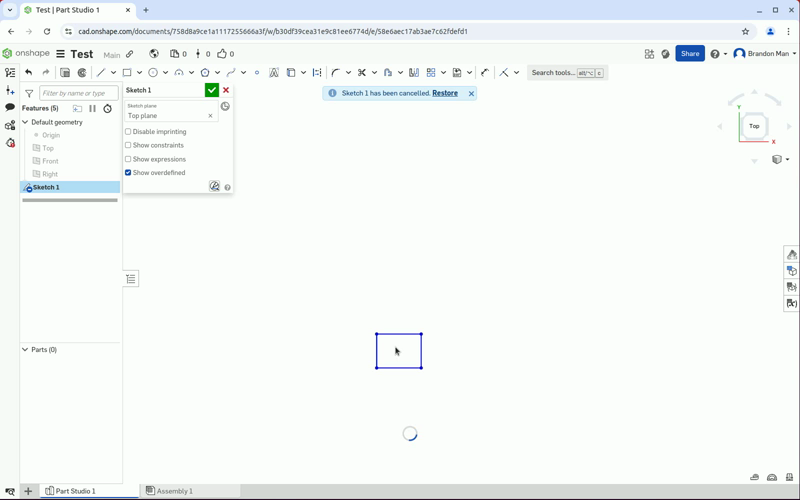
scroll(6)
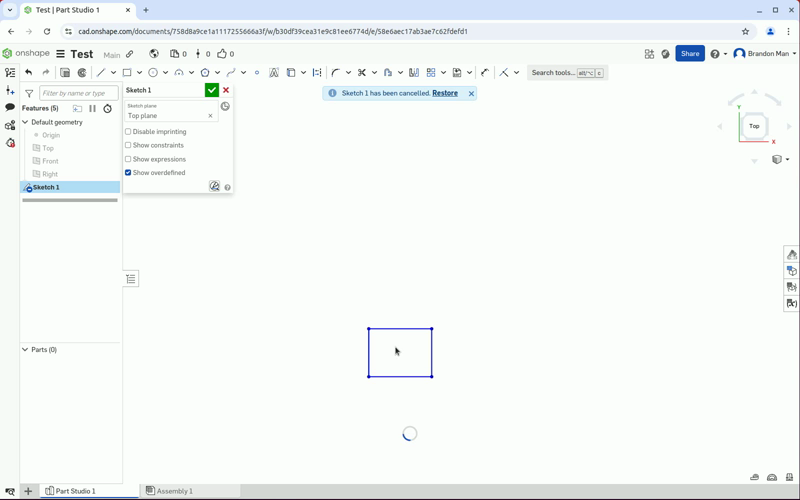
scroll(6)
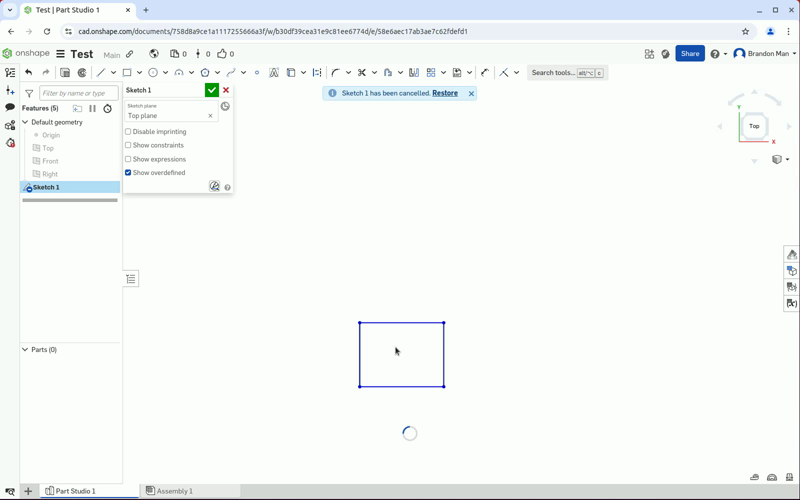
scroll(6)
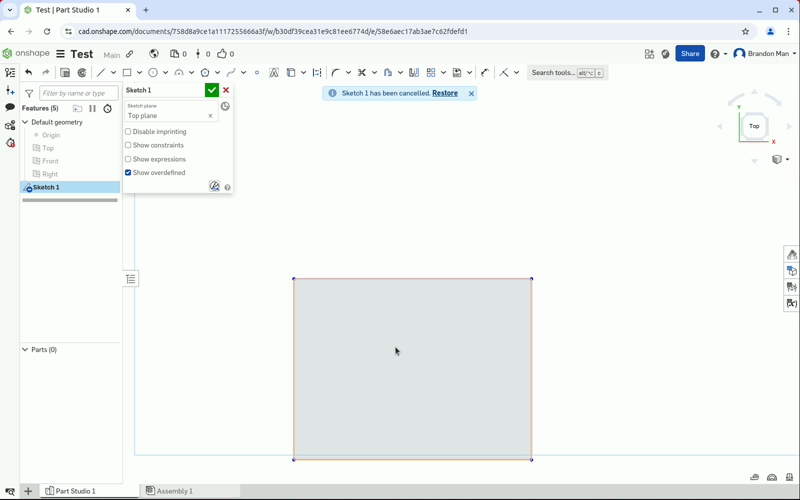
click(395, 346)
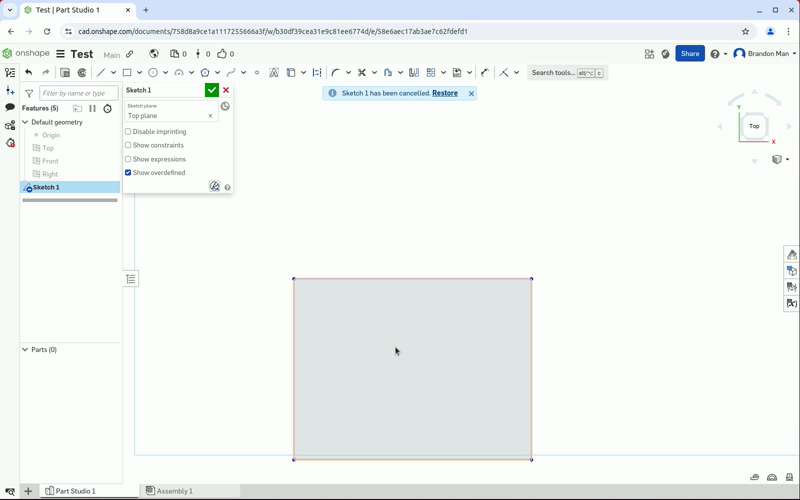
scroll(-6)
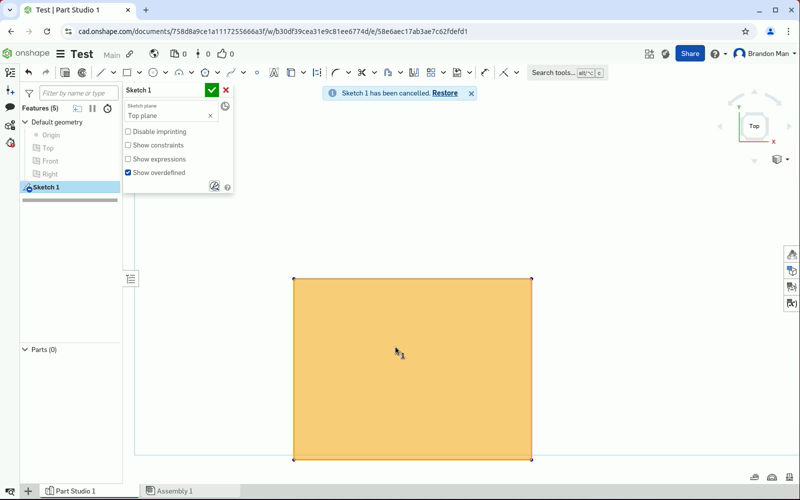
scroll(-6)
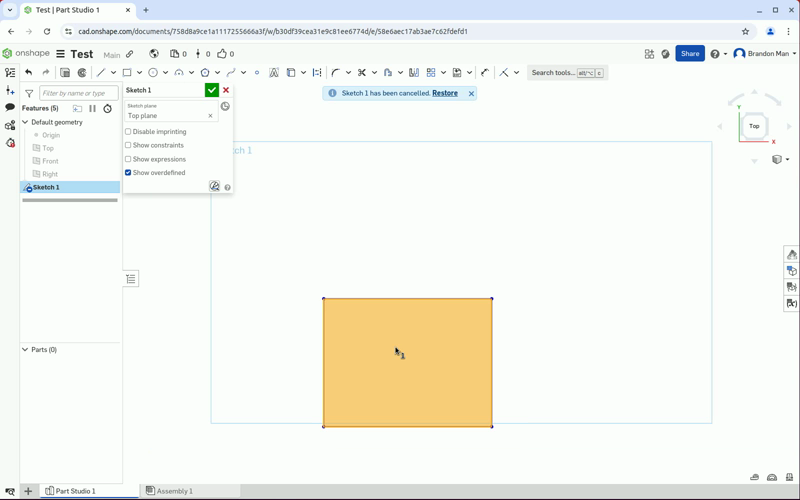
scroll(-6)
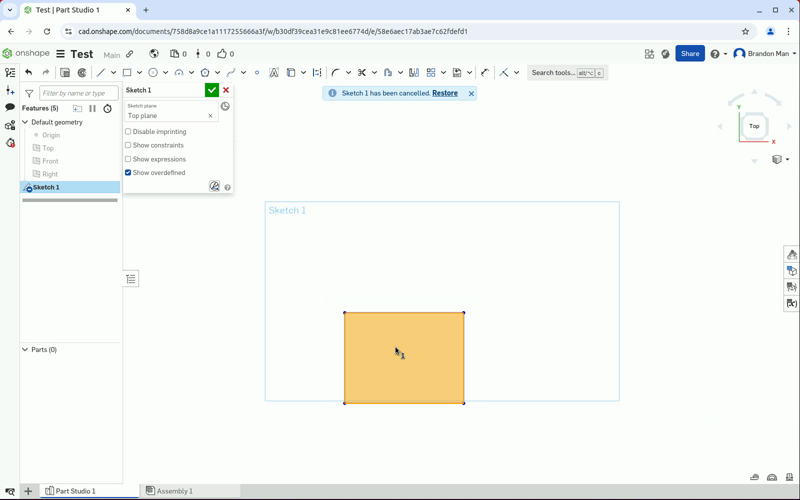
scroll(-6)
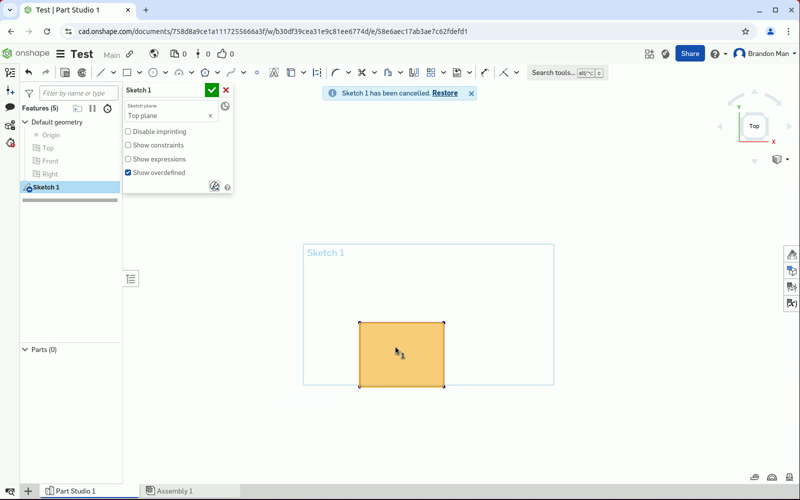
scroll(-6)
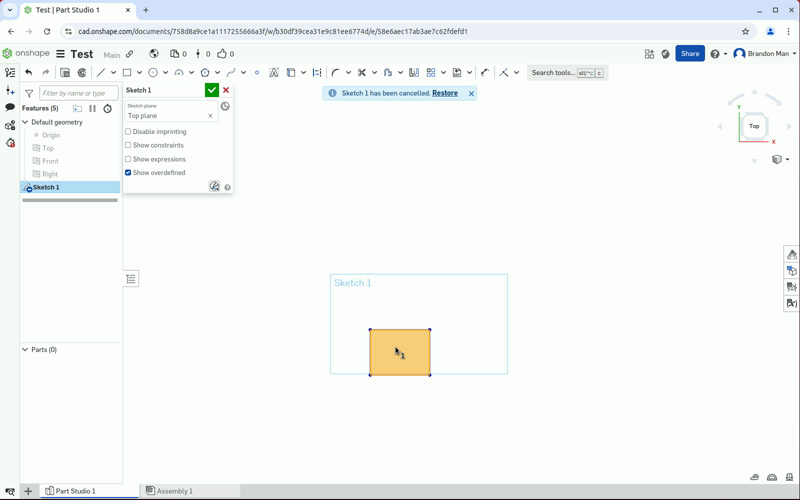
scroll(-6)
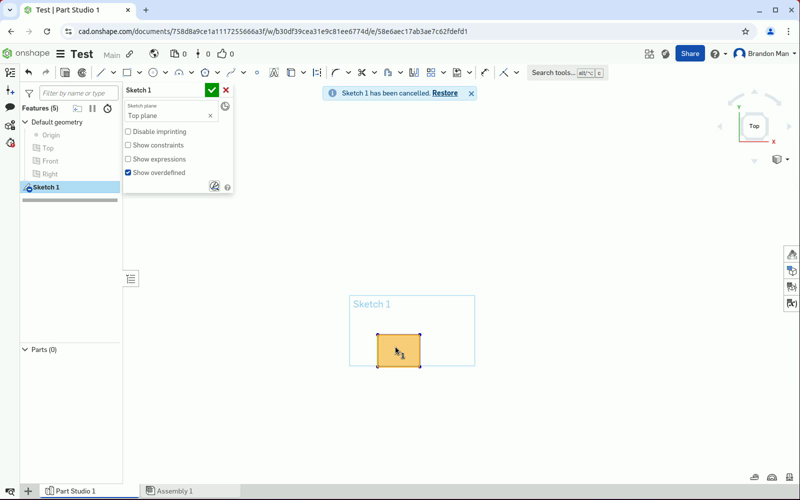
scroll(-6)
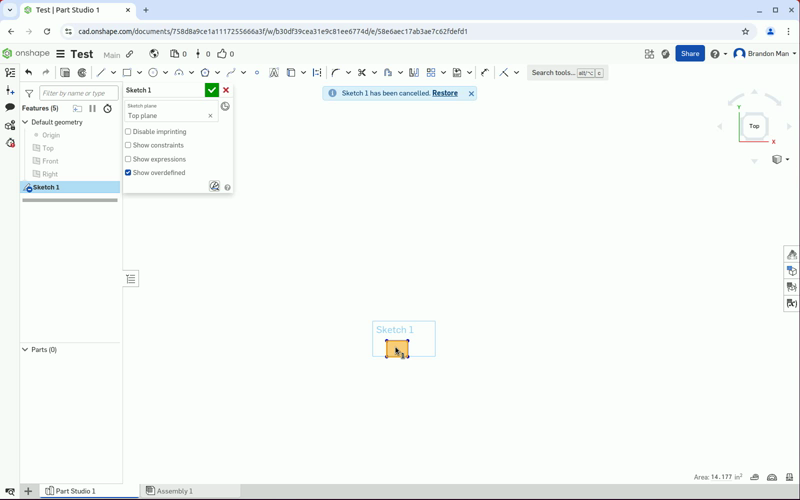
mouse_move(73, 352)
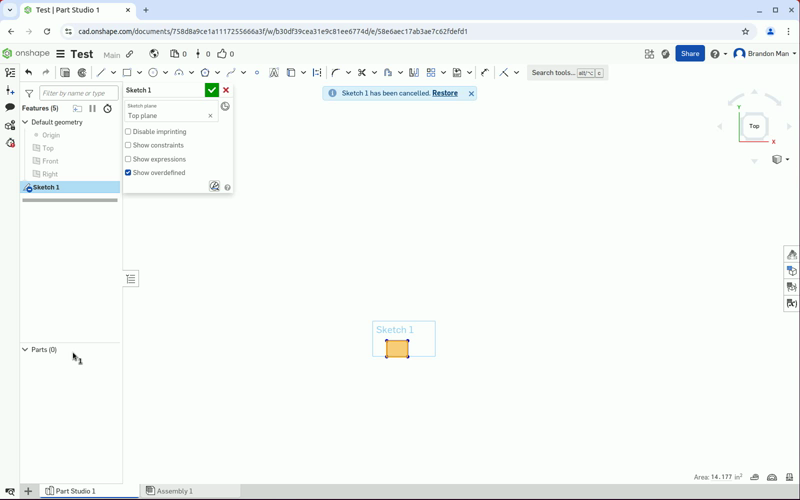
key(shift+y)
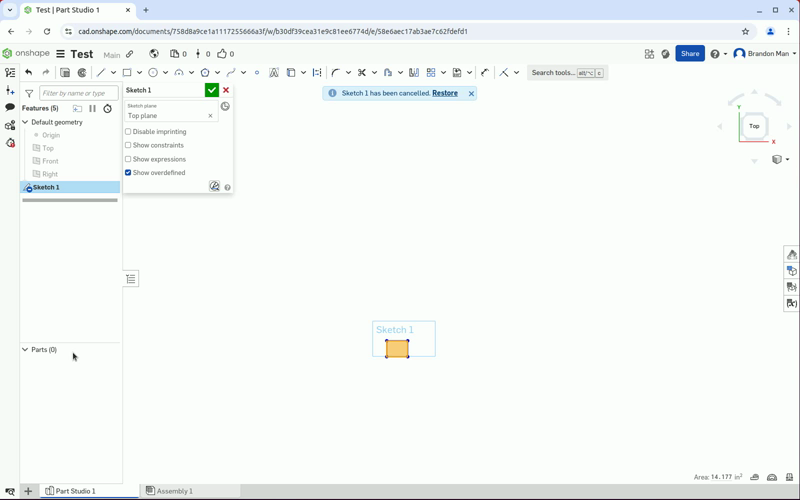
key(shift+e)
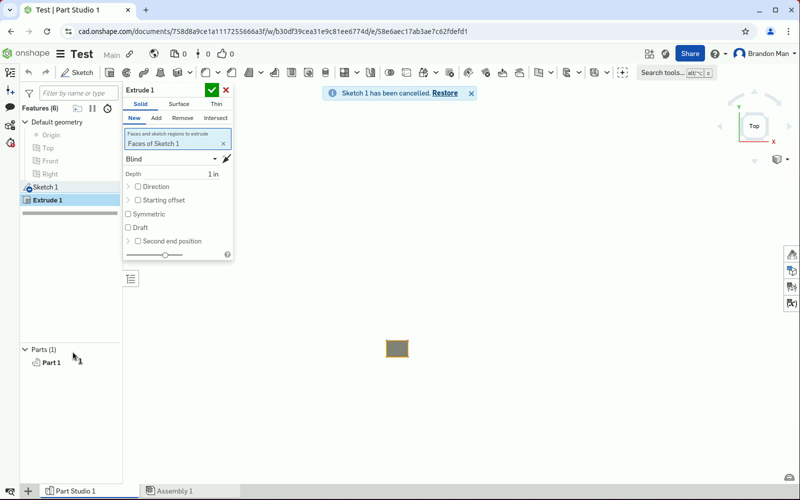
mouse_move(143, 106)
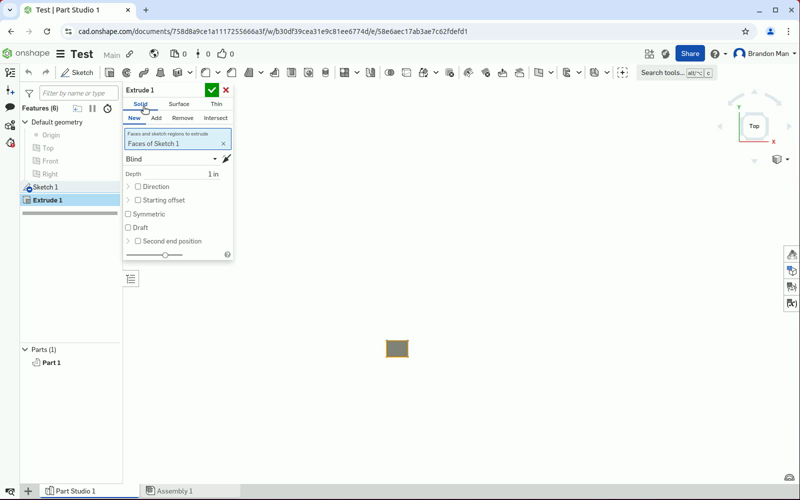
click(143, 106)
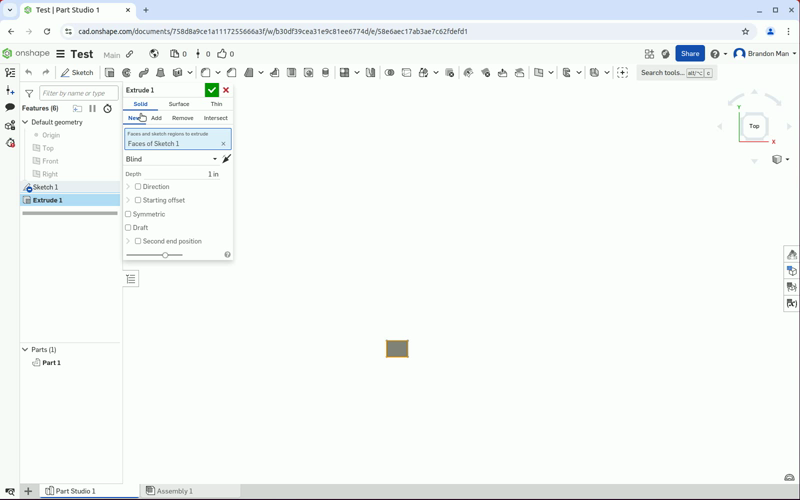
mouse_move(137, 120)
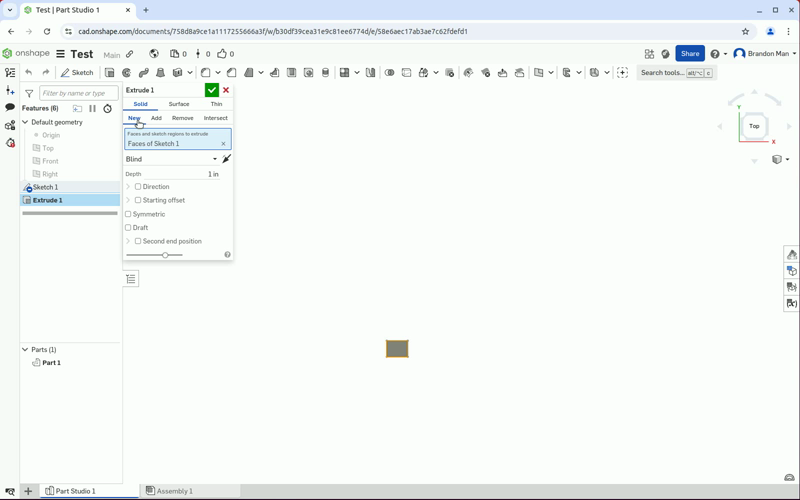
click(137, 120)
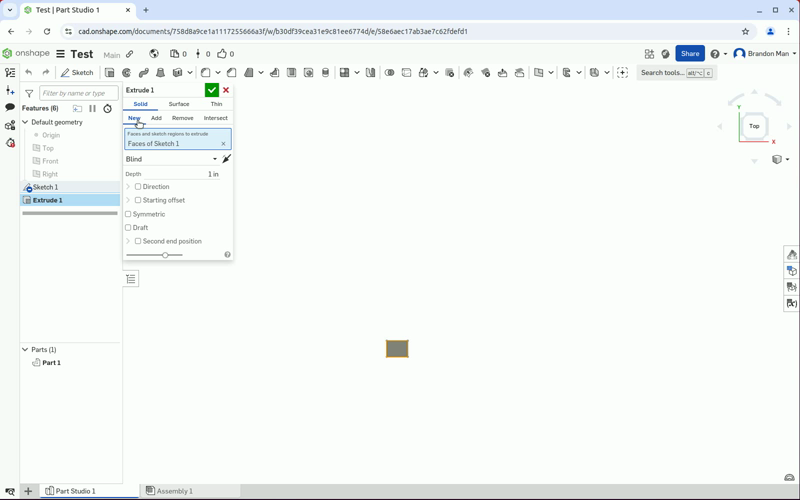
key(tab, 4)
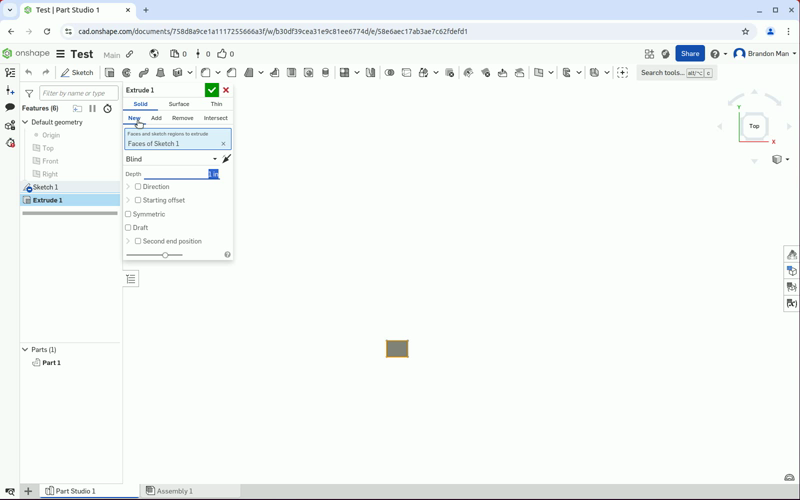
text(-23.108)
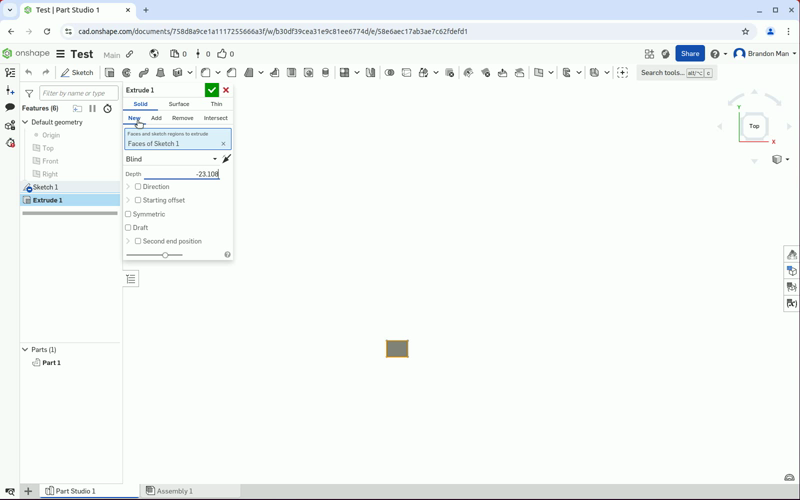
key(tab, 3)
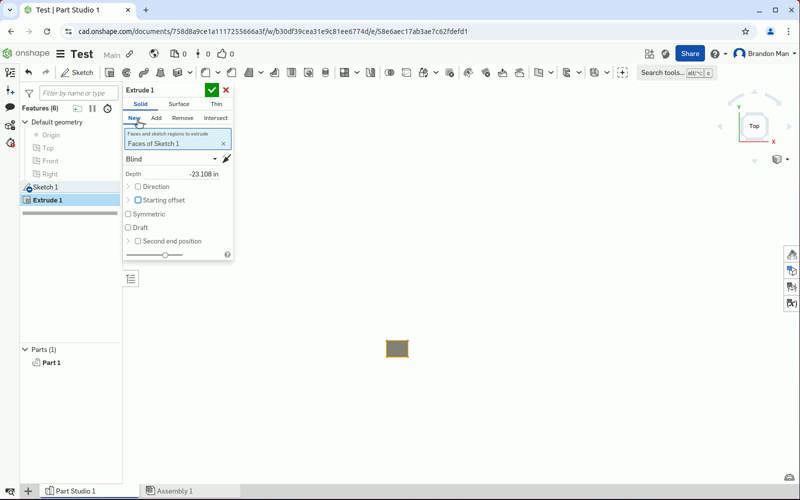
key(tab, 2)
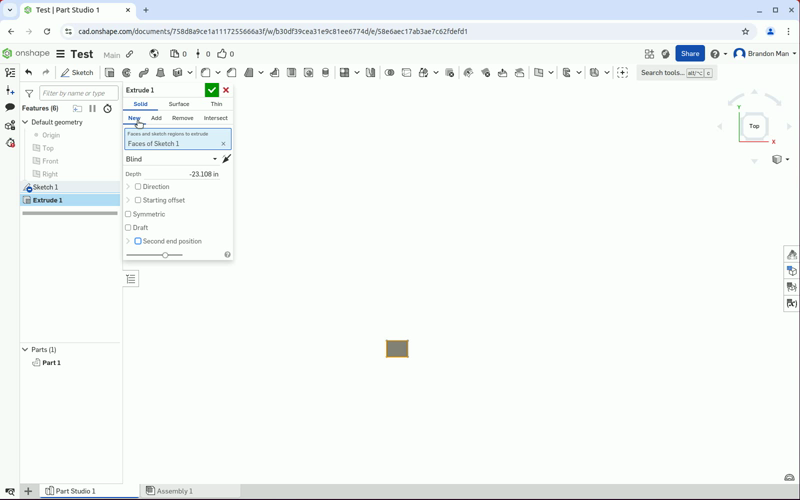
key(space)
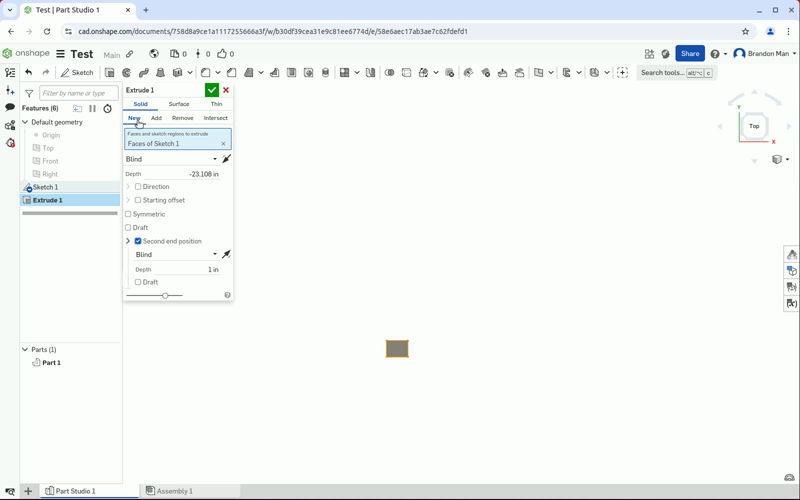
key(tab, 3)
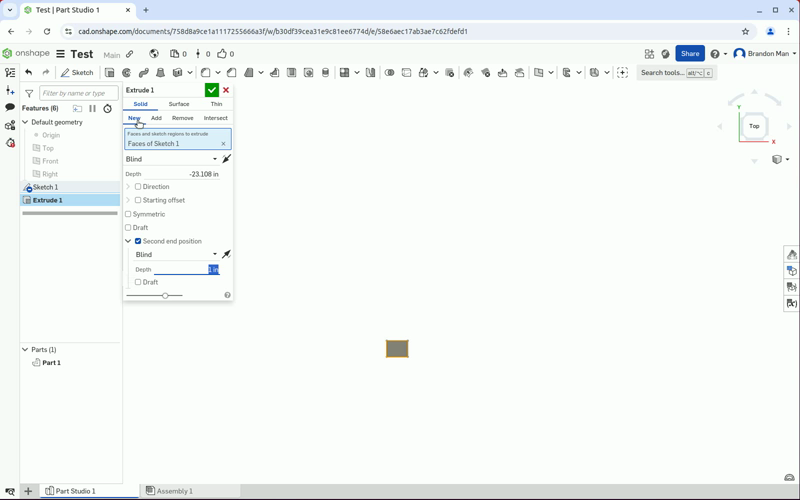
text(5.536)
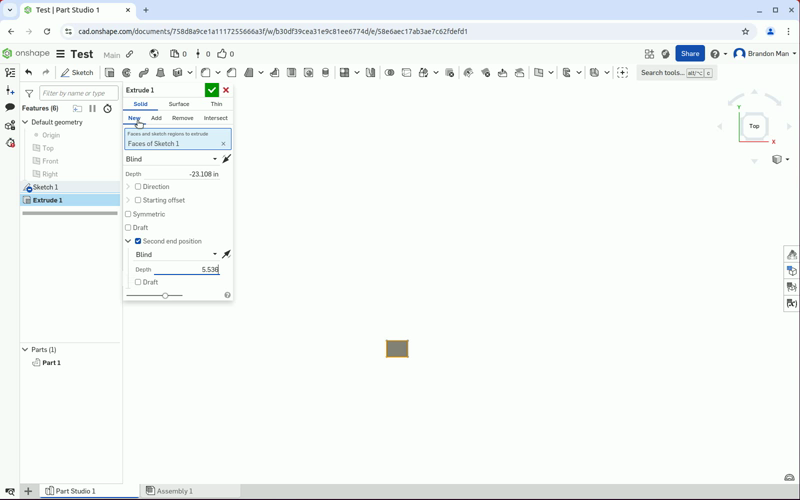
key(enter)
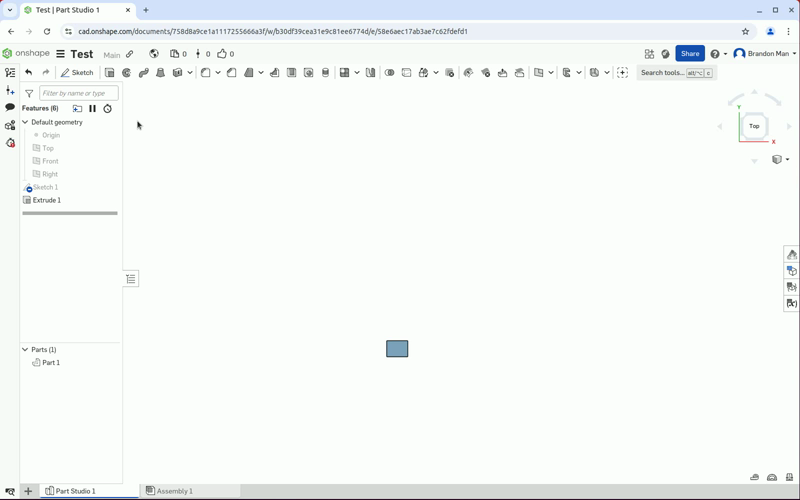
key(shift+h)
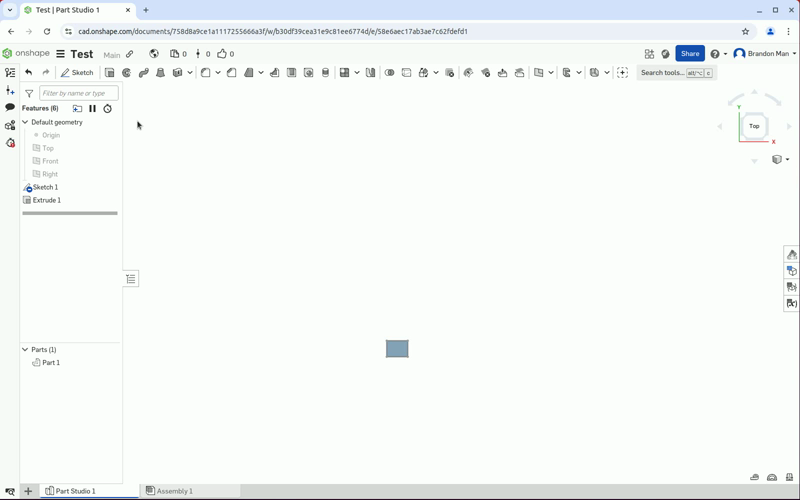
key(shift+h)
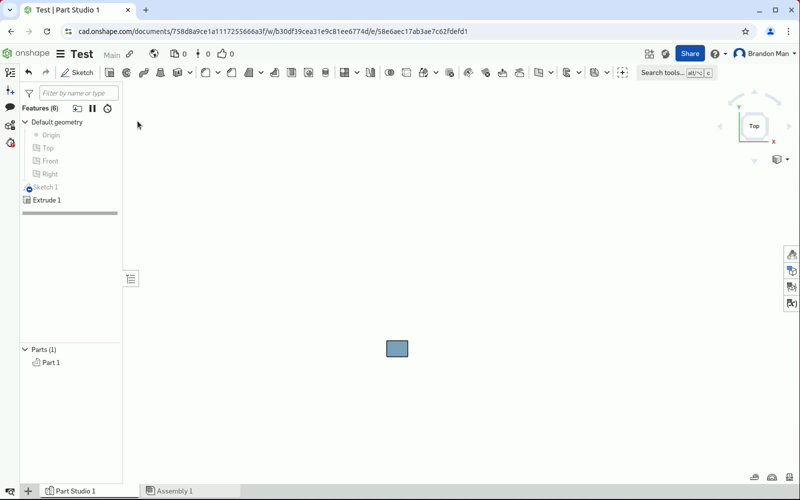
mouse_move(73, 189)
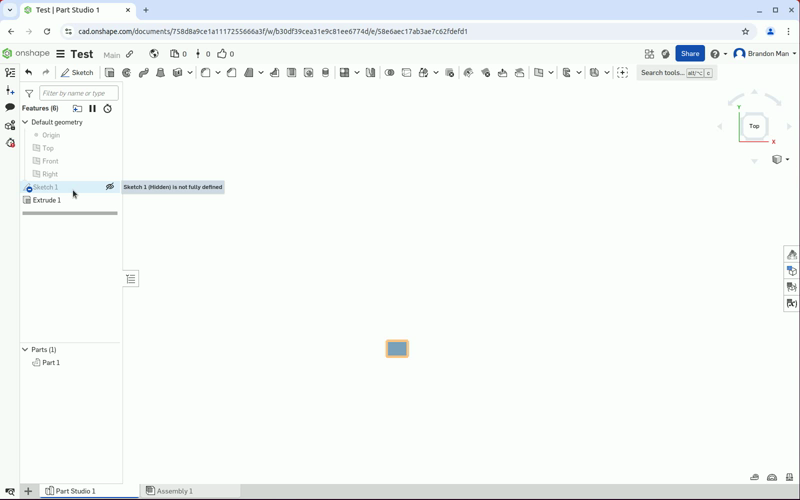
click(73, 189)
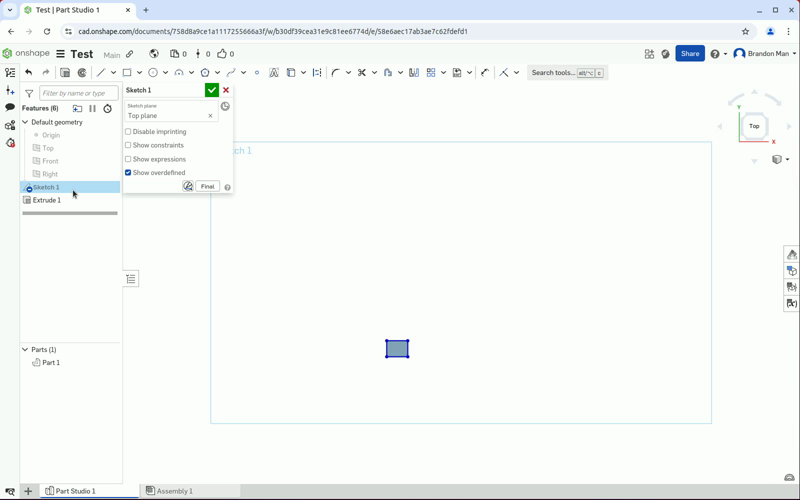
mouse_move(229, 92)
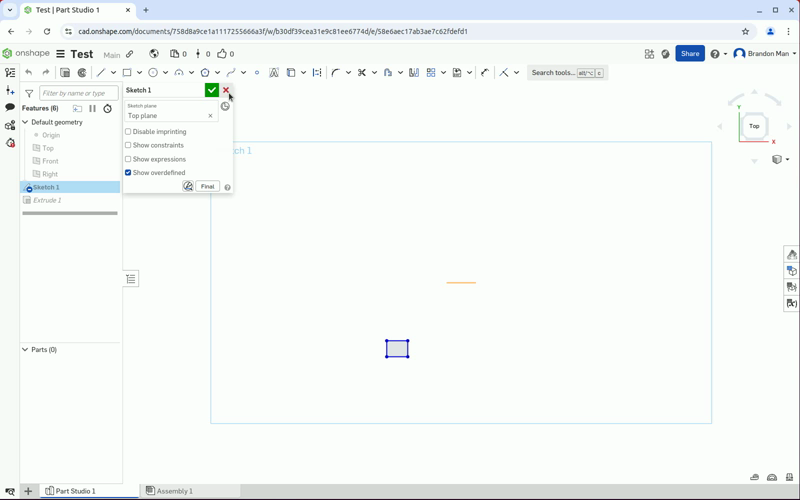
click(229, 92)
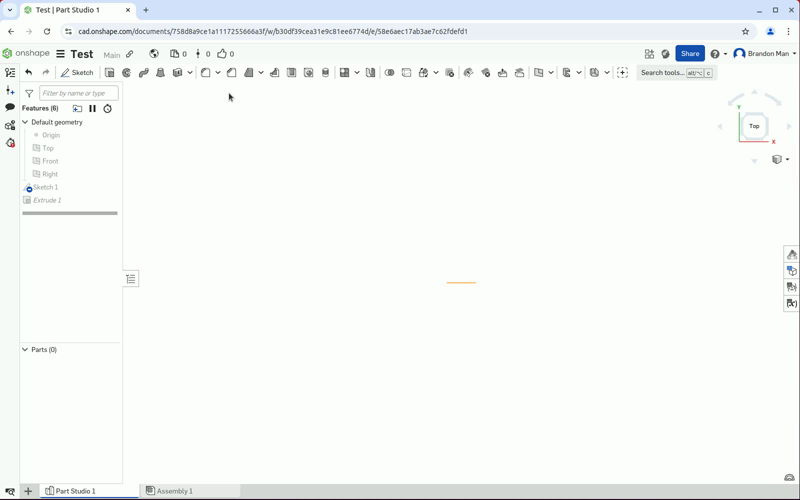
mouse_move(73, 352)
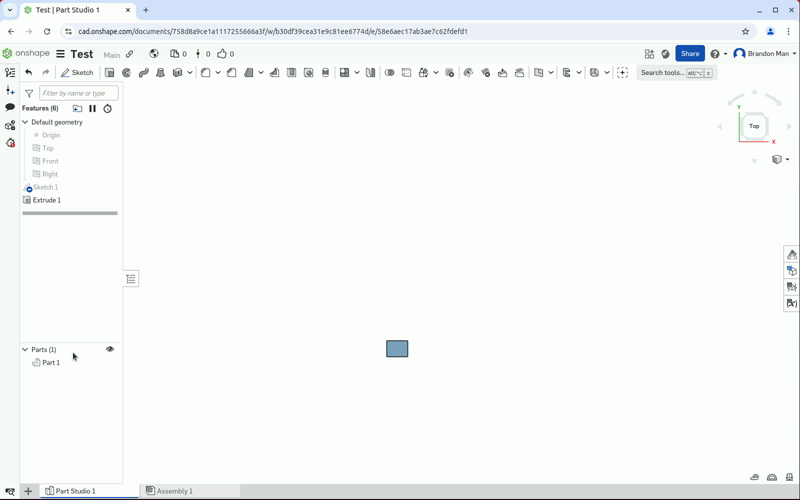
key(y)
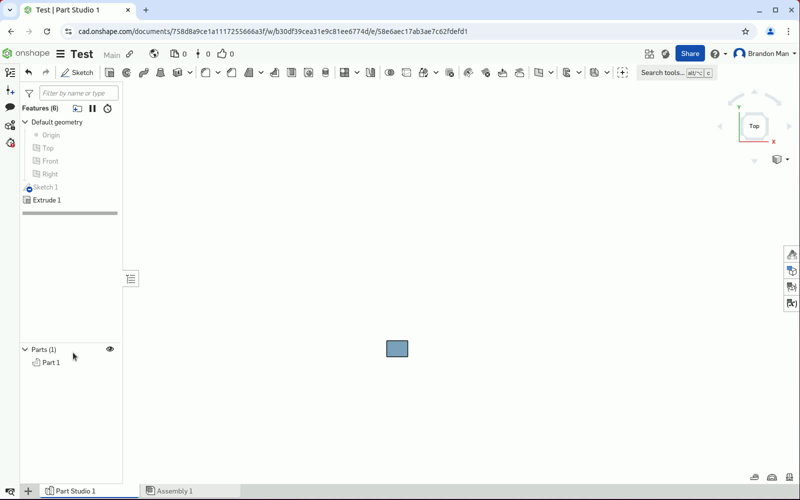
key(shift+p)
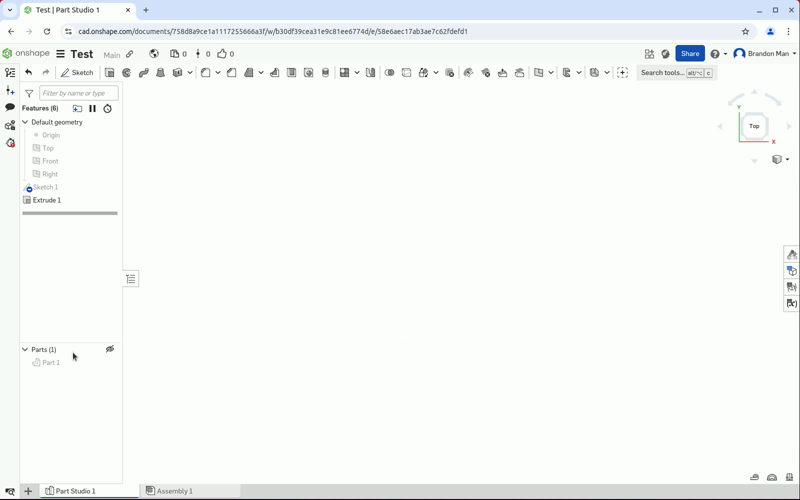
key(space)
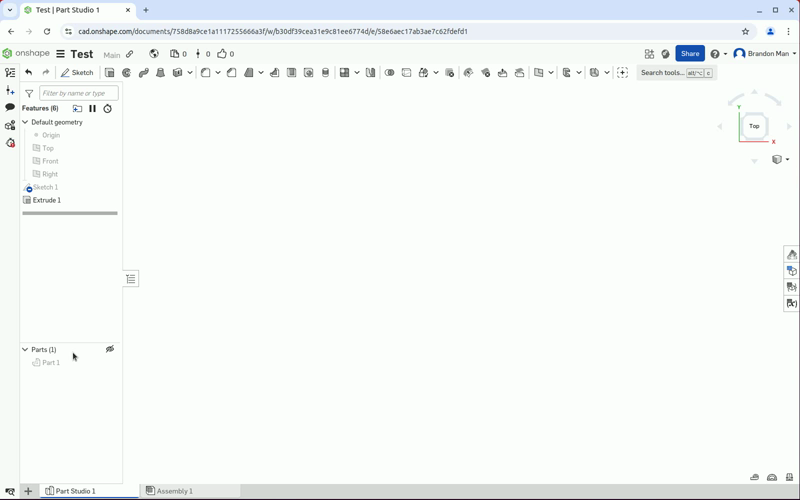
key_down(shift)
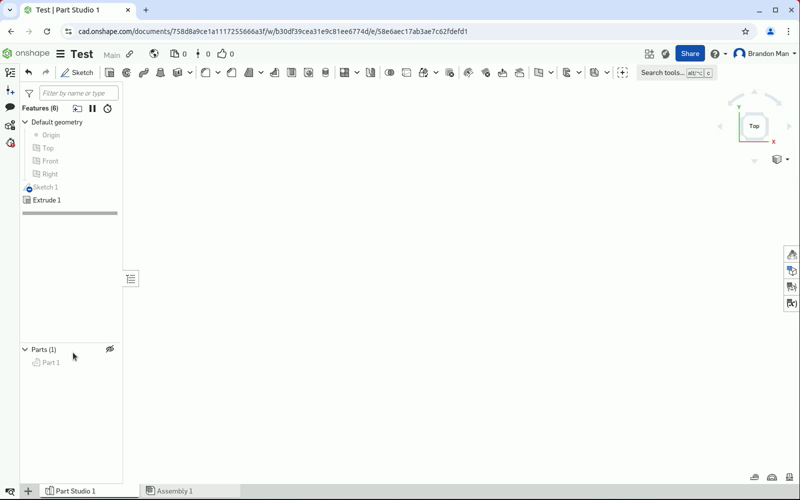
key(up)
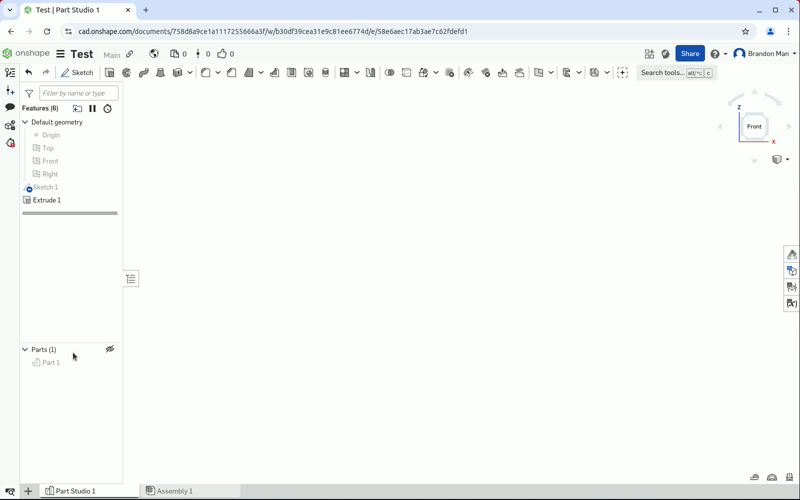
key_up(shift)
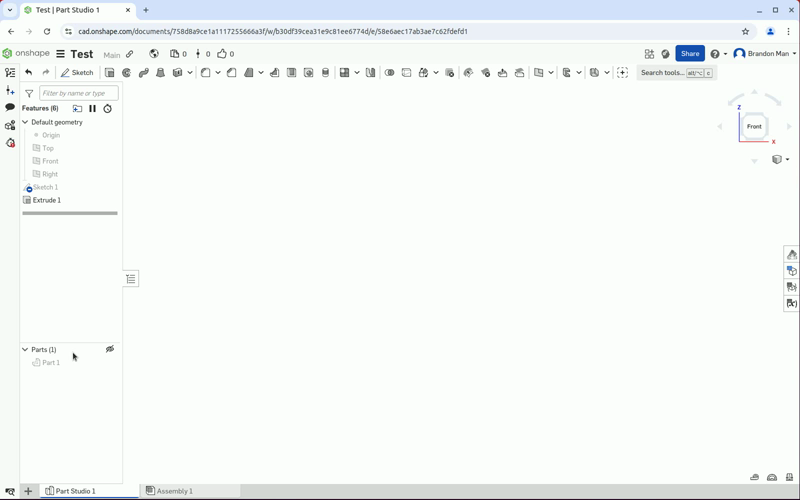
key(space)
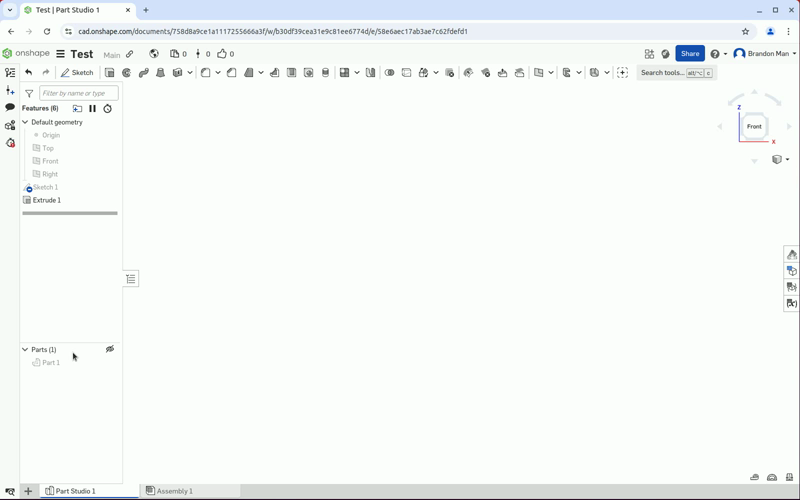
key_down(shift)
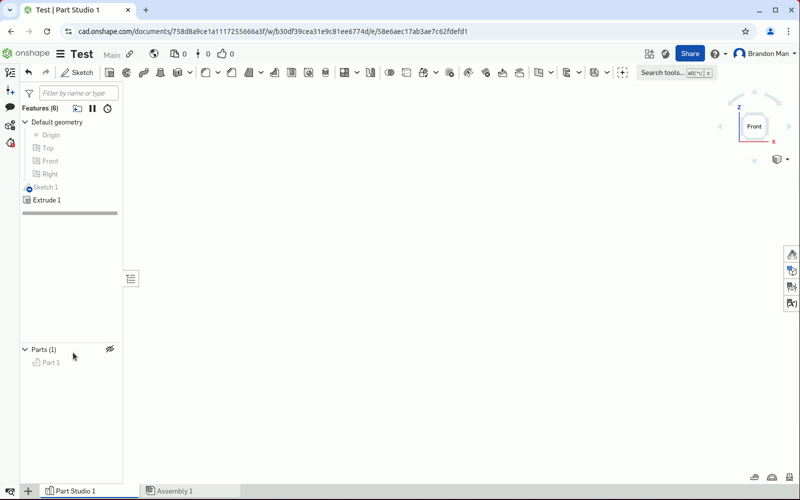
key(left)
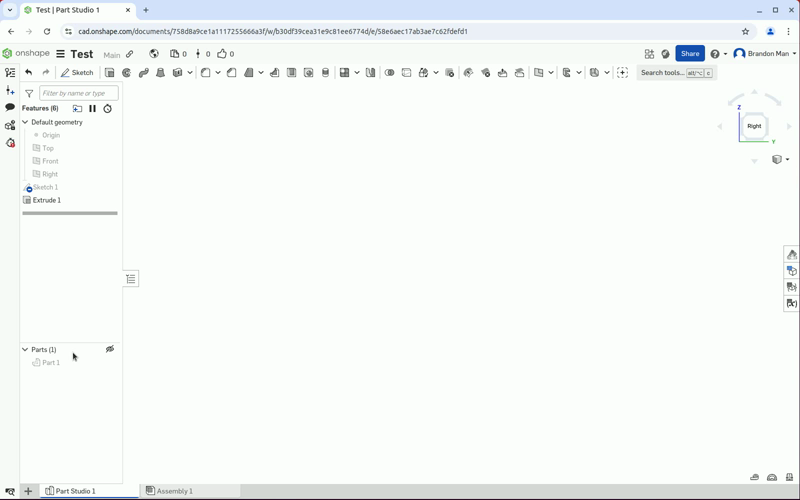
key_up(shift)
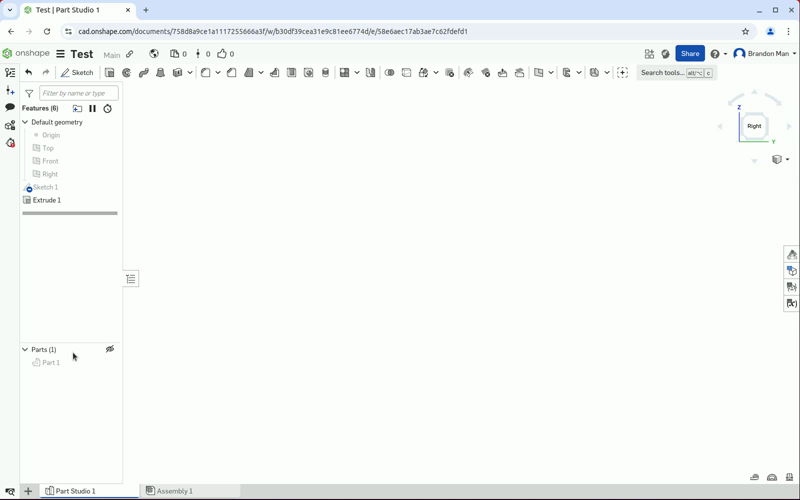
mouse_move(73, 352)
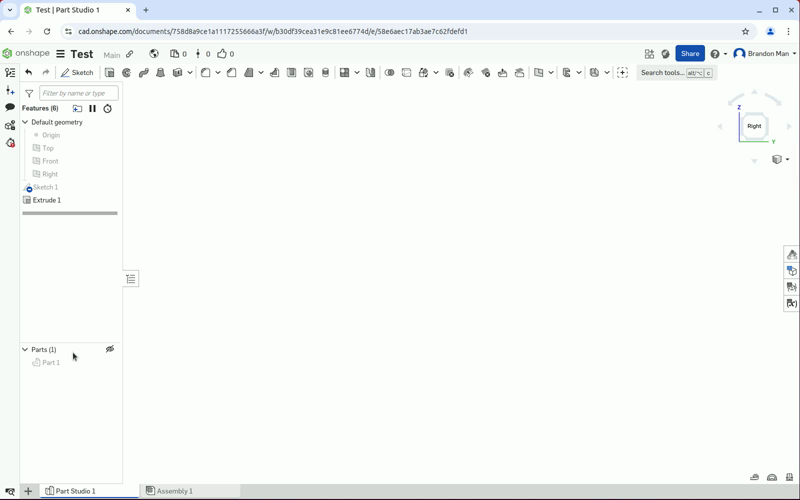
key(shift+y)
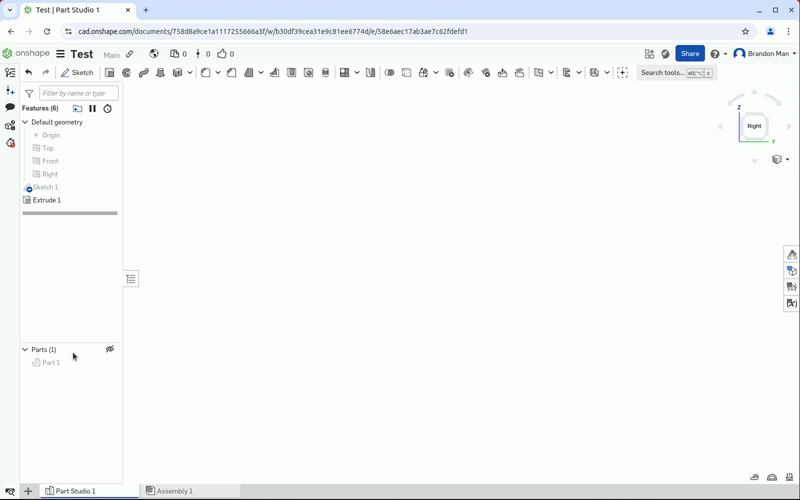
key(shift+s)
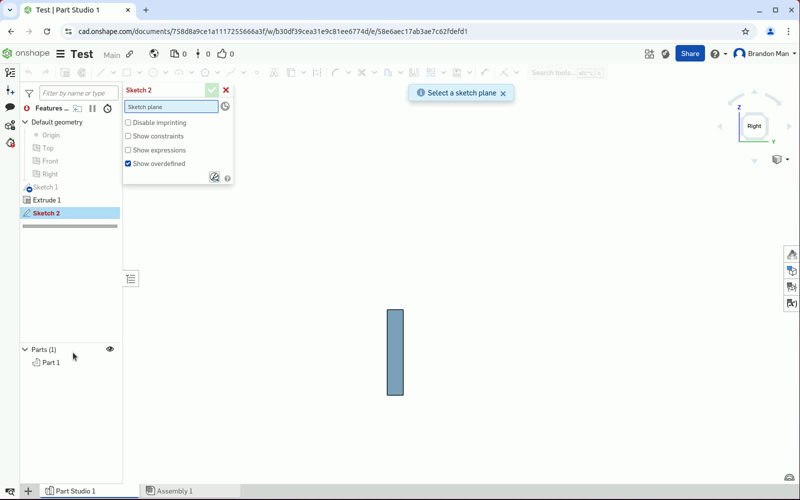
mouse_move(73, 176)
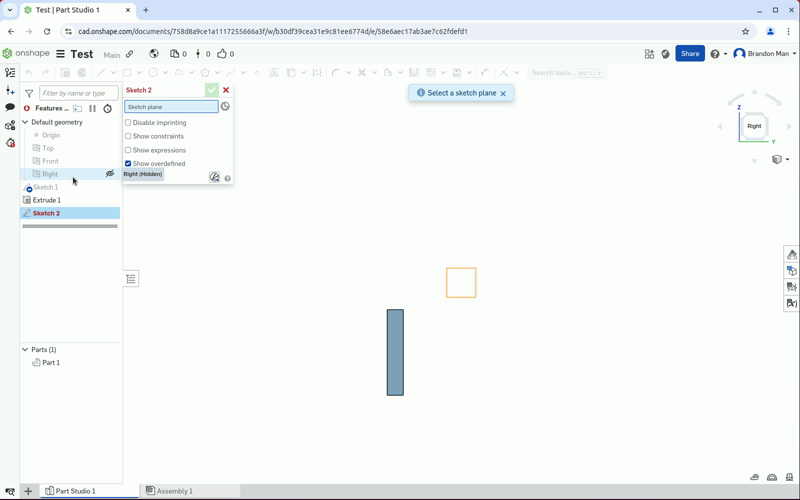
click(73, 176)
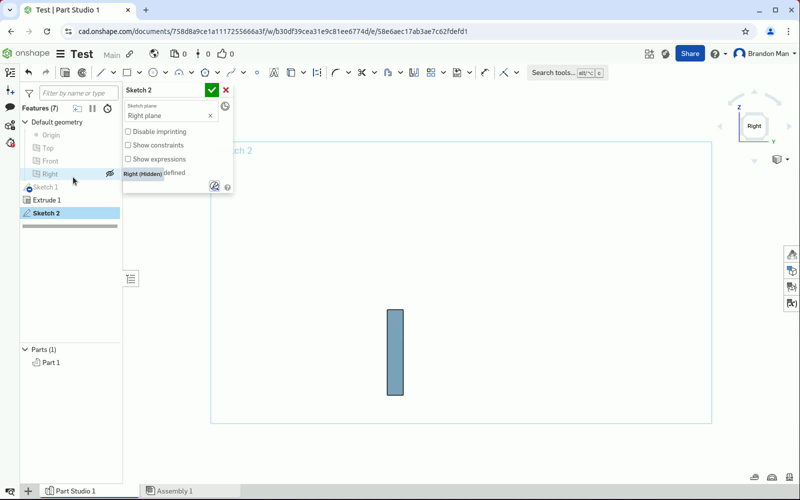
mouse_move(73, 352)
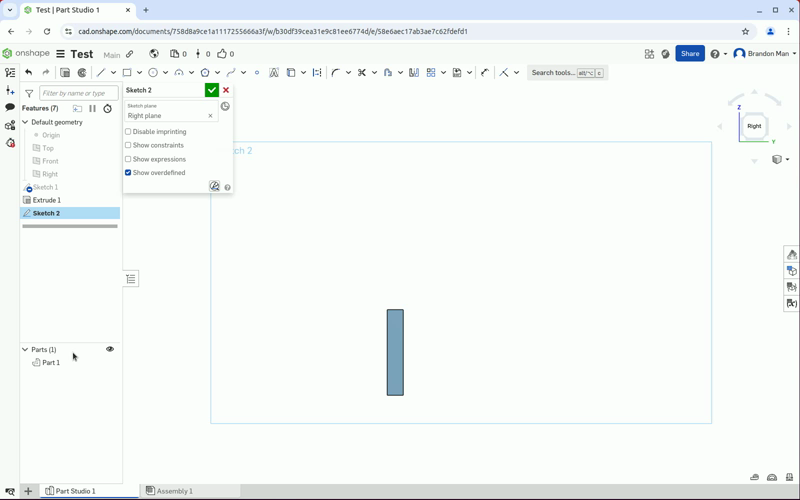
key(y)
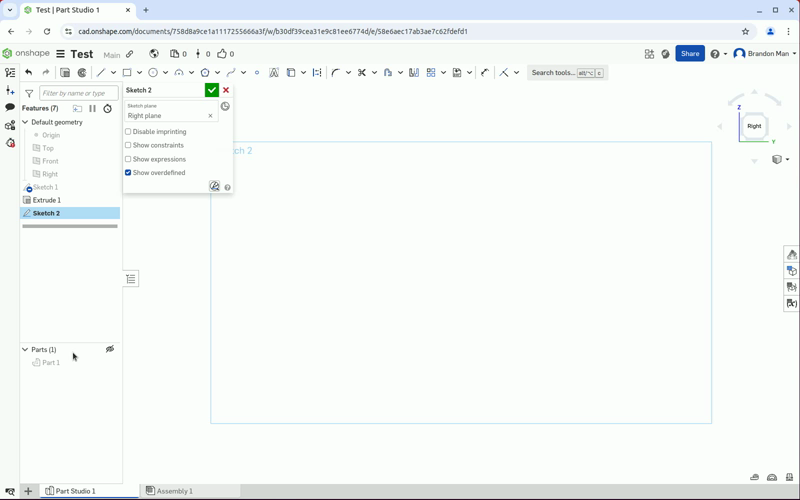
key(c)
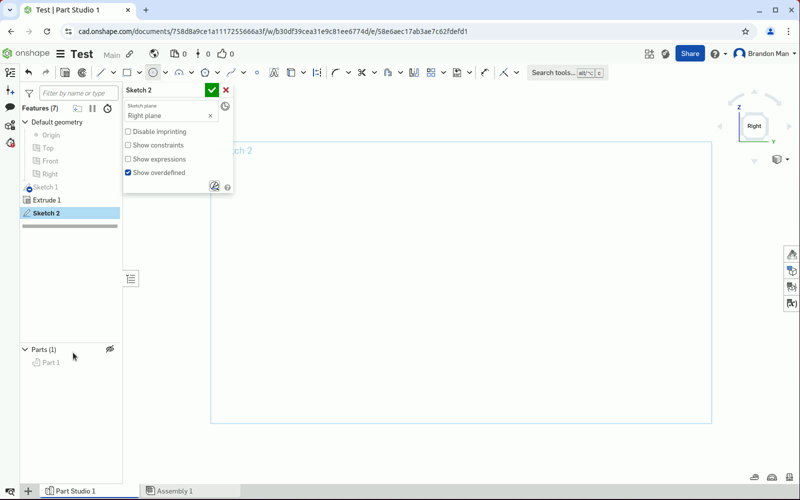
key_down(shift)
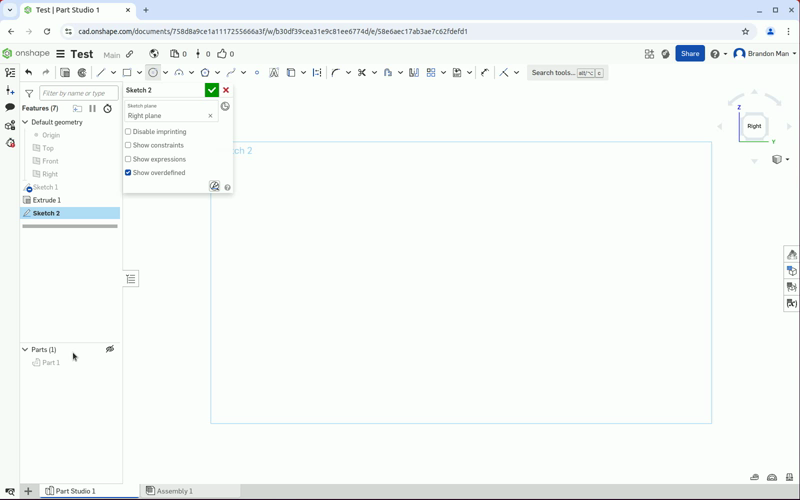
mouse_move(460, 213)
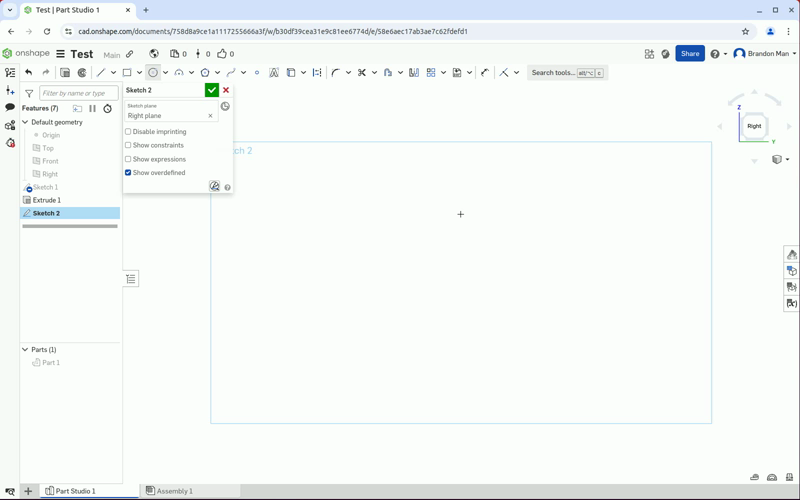
click(460, 213)
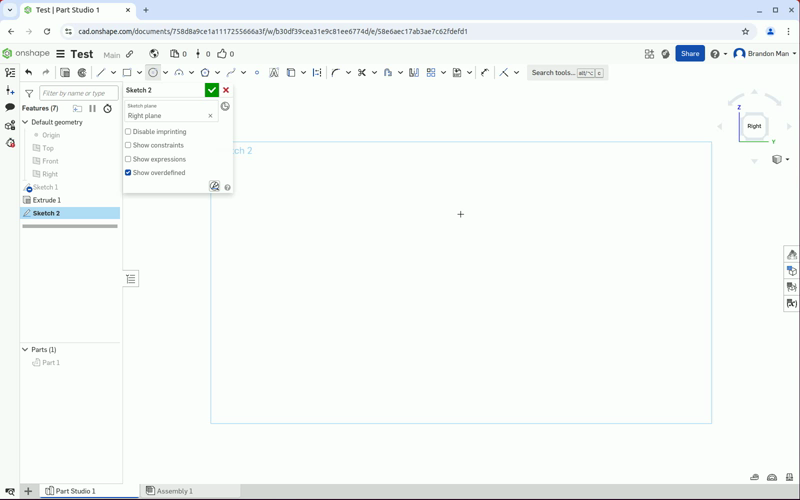
key_up(shift)
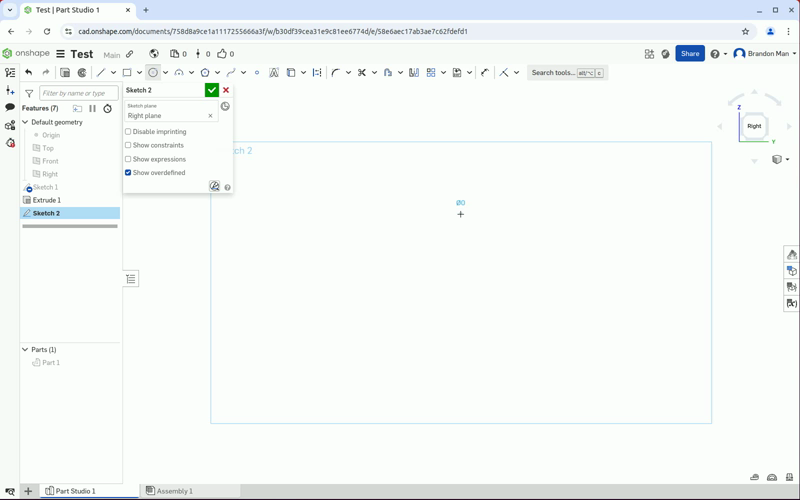
mouse_move(503, 213)
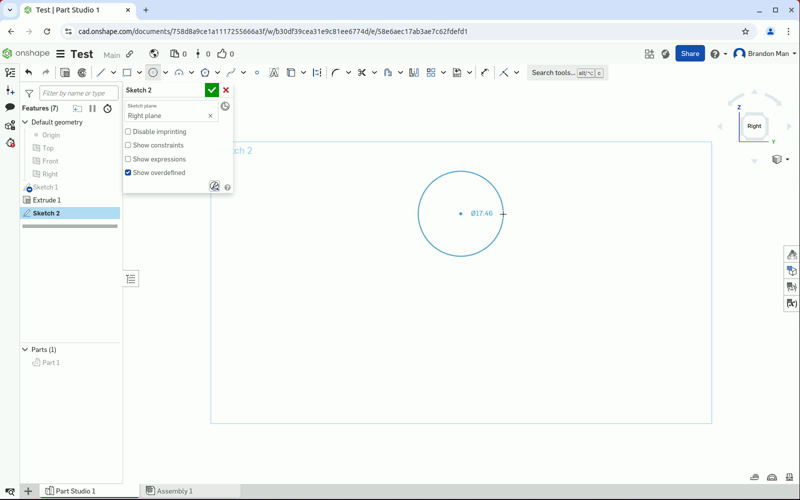
click(503, 213)
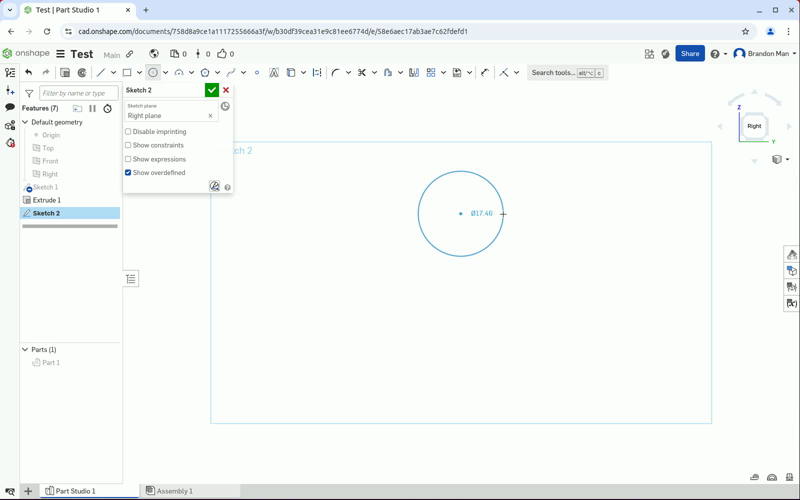
key(esc)
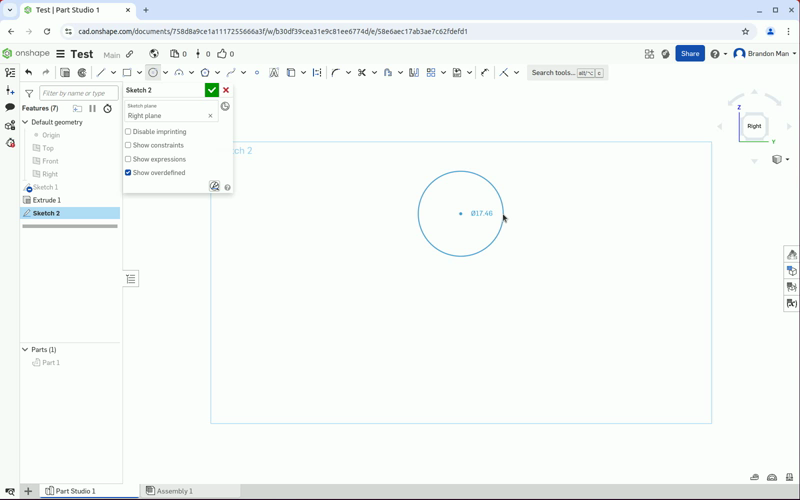
mouse_move(454, 227)
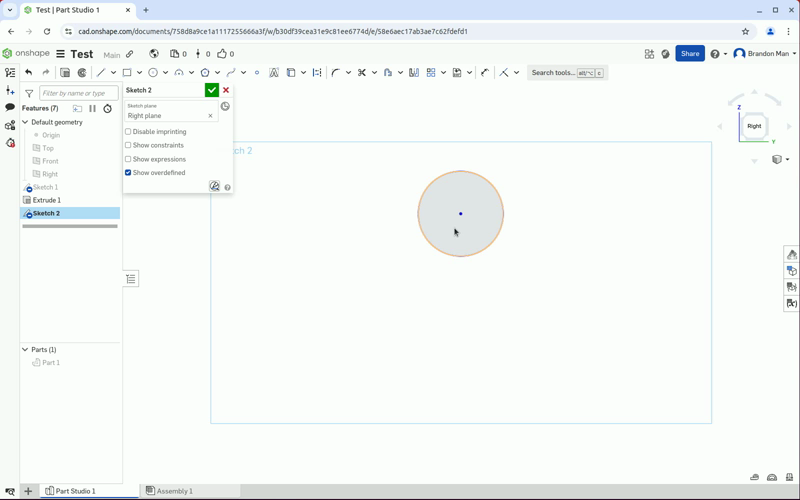
click(454, 227)
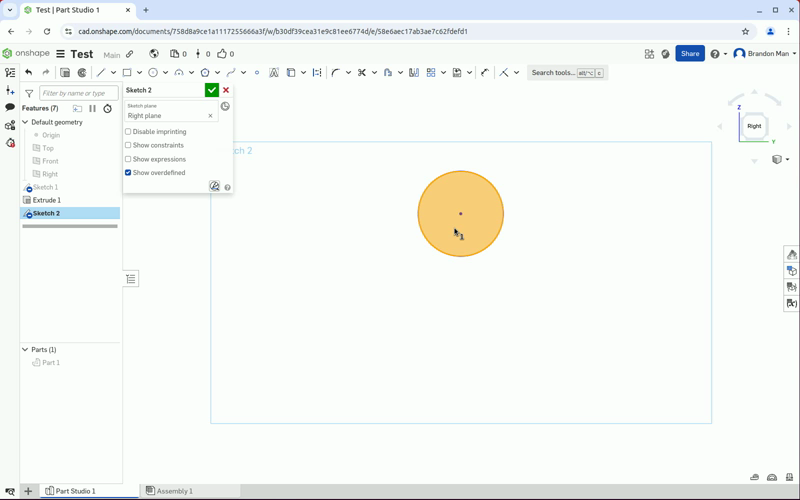
mouse_move(73, 352)
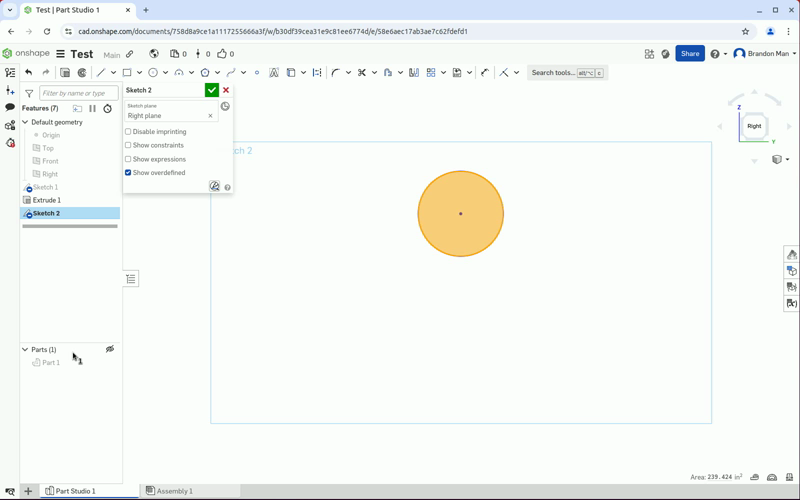
key(shift+y)
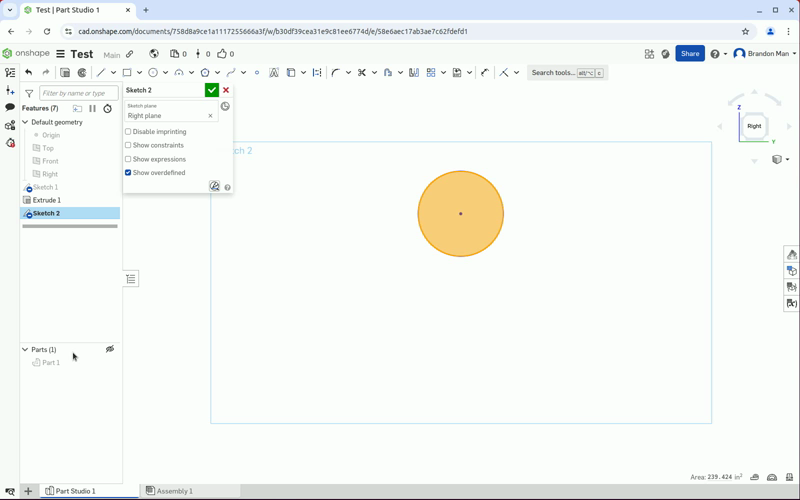
key(shift+e)
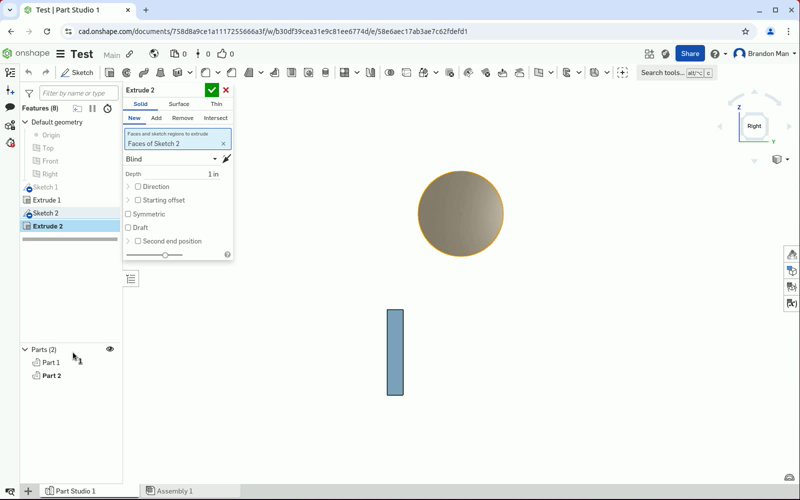
mouse_move(143, 106)
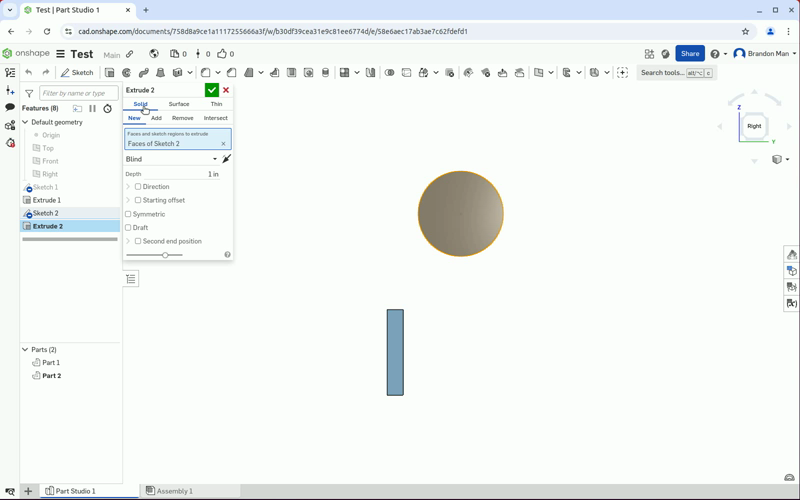
click(143, 106)
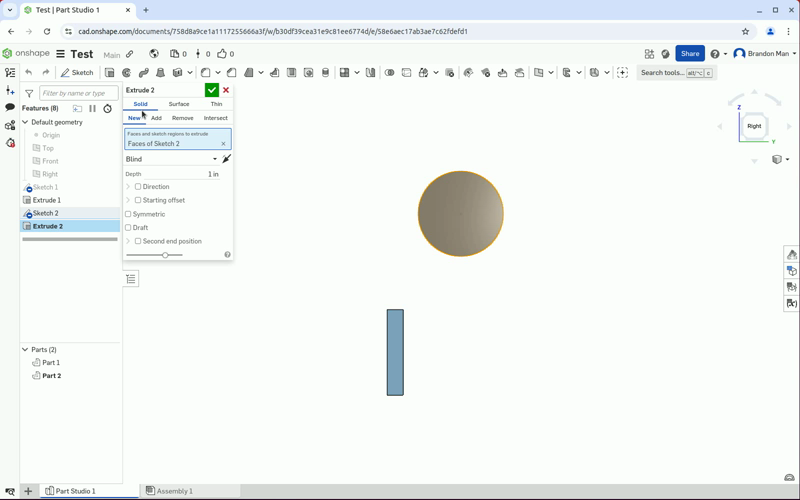
mouse_move(137, 120)
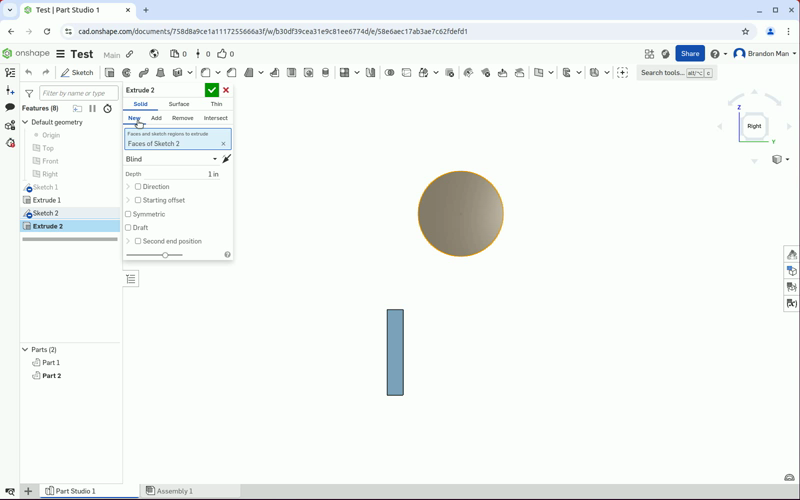
click(137, 120)
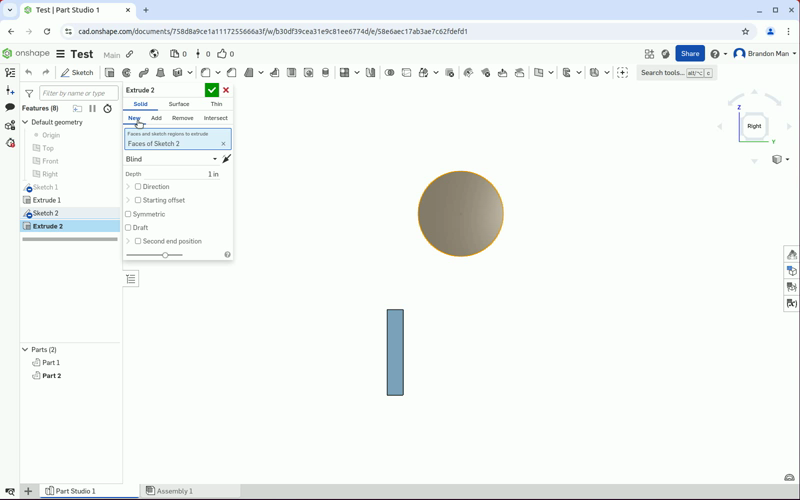
key(tab, 4)
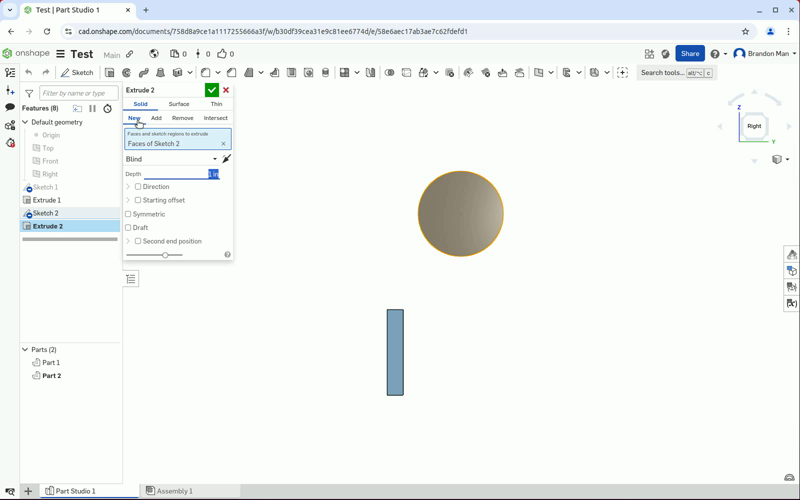
text(-23.108)
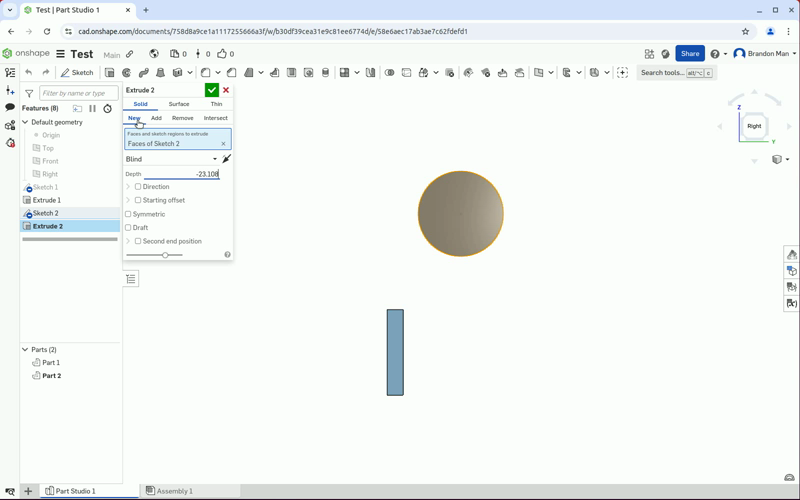
key(enter)
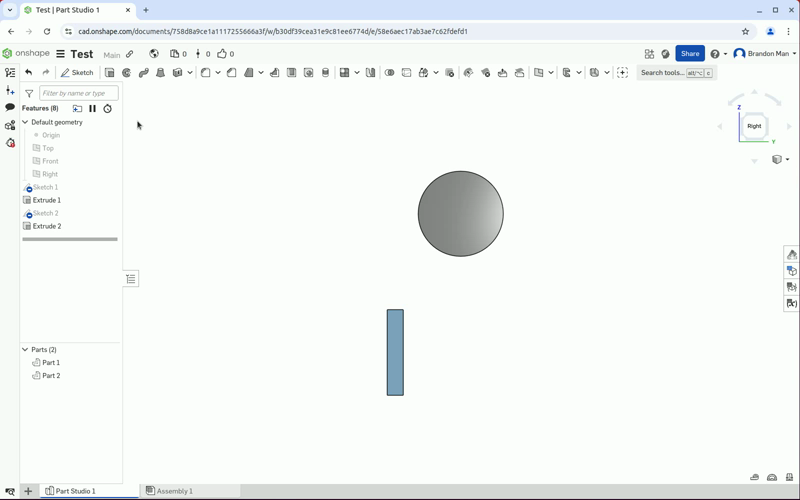
key(shift+h)
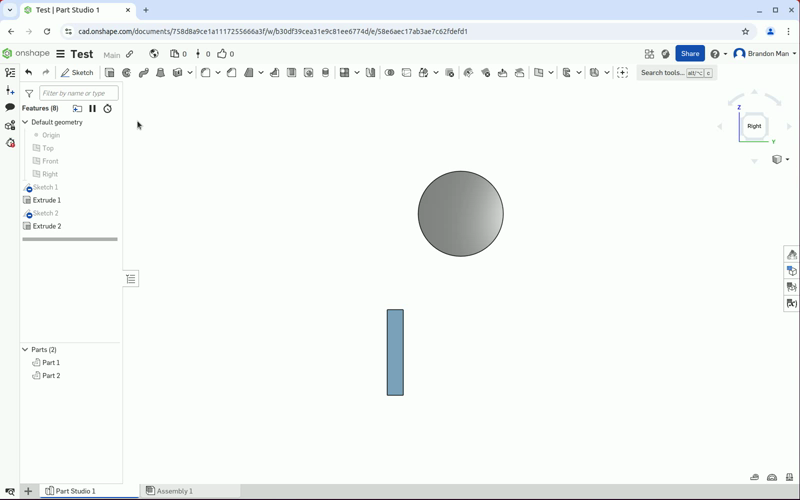
key(shift+h)
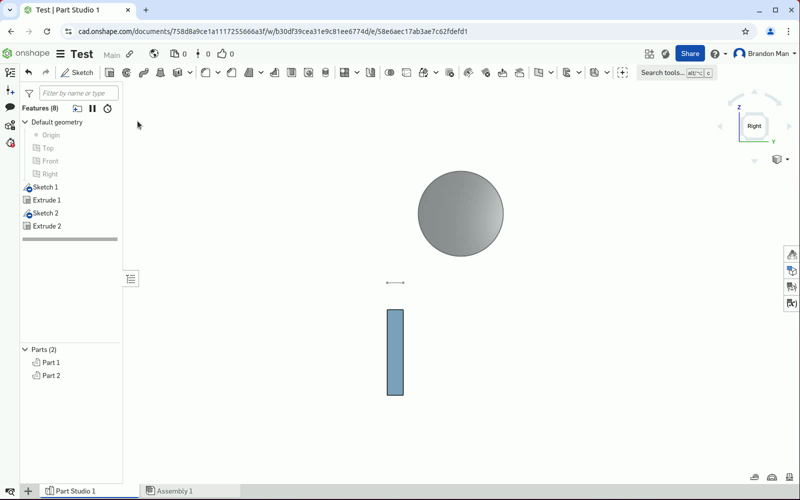
key(shift+7)
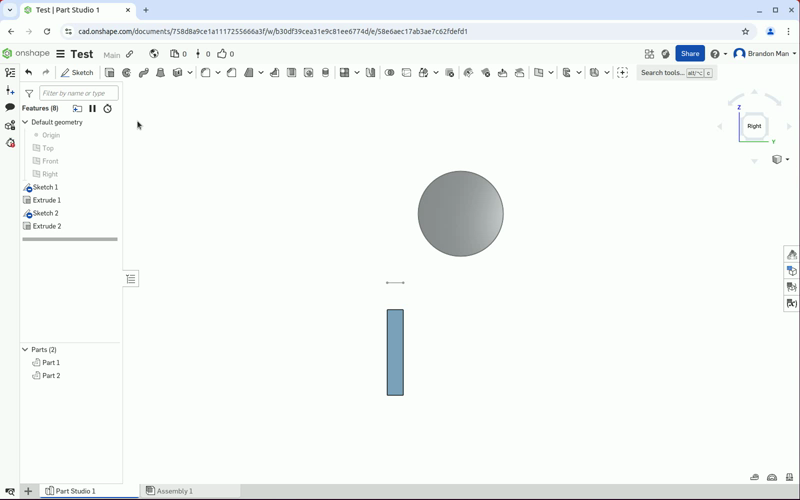
key(right, 2)
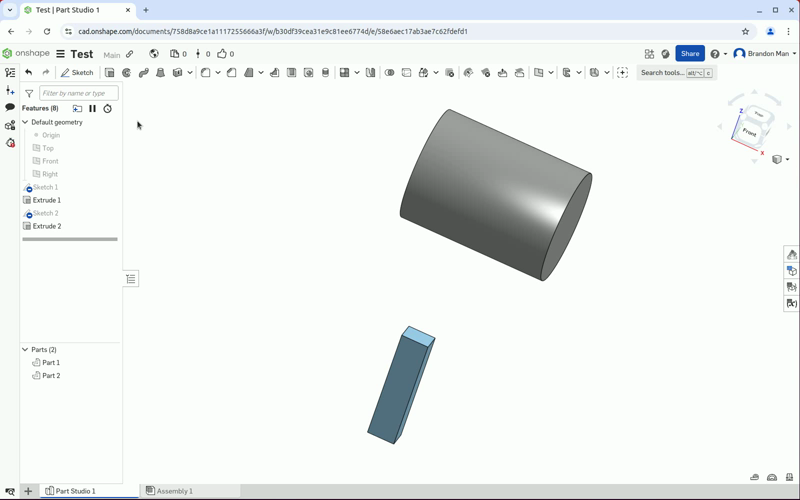
key(down, 2)
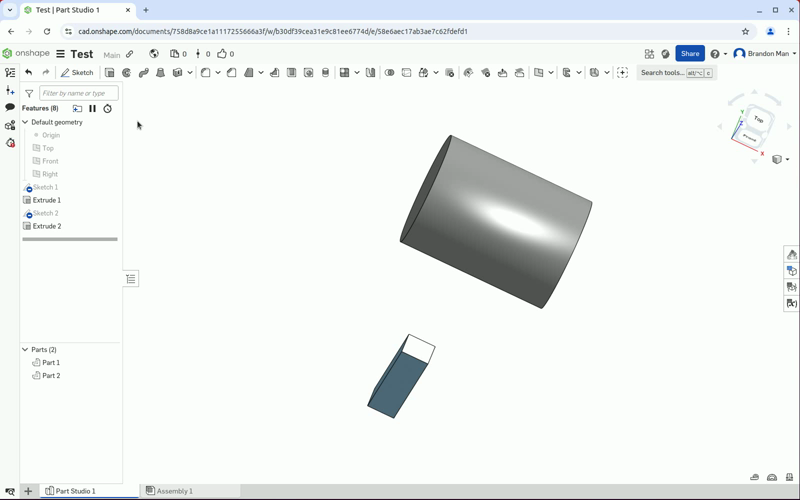
key(up, 2)
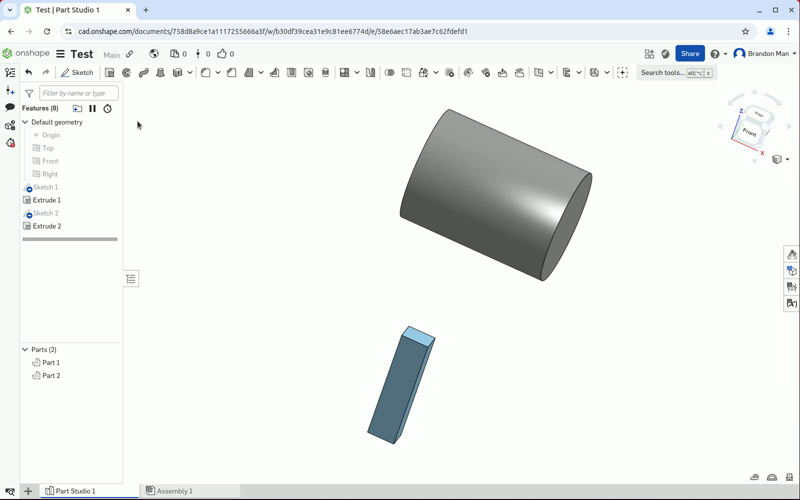
key(left, 2)
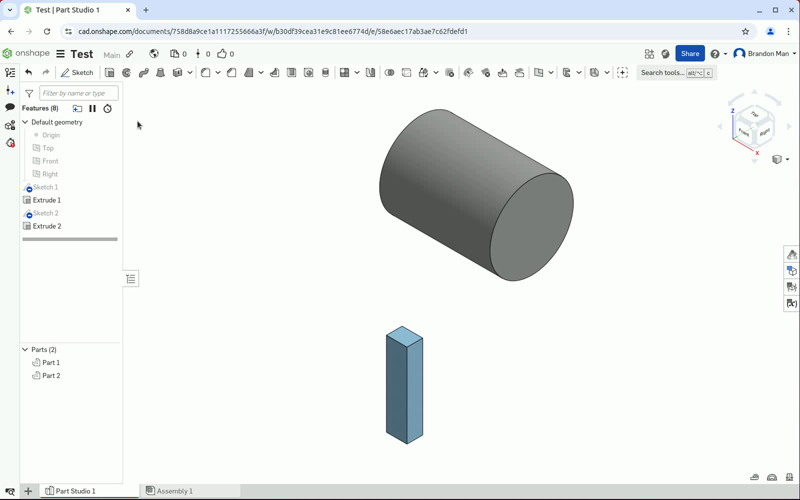
mouse_move(73, 189)
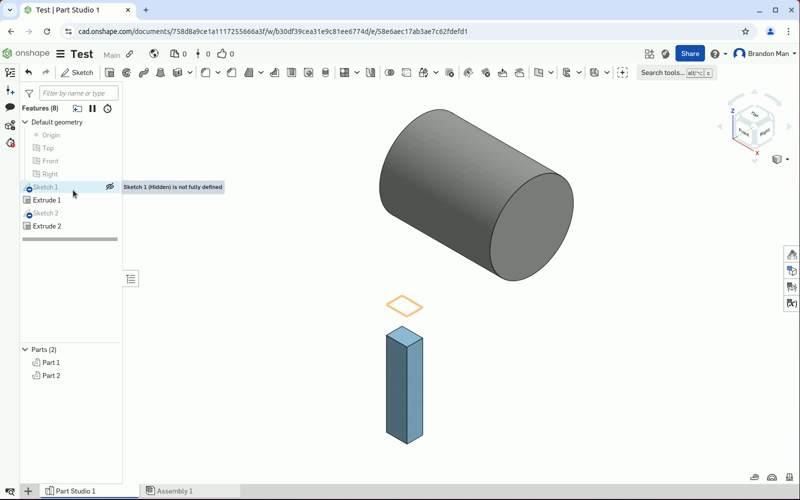
click(73, 189)